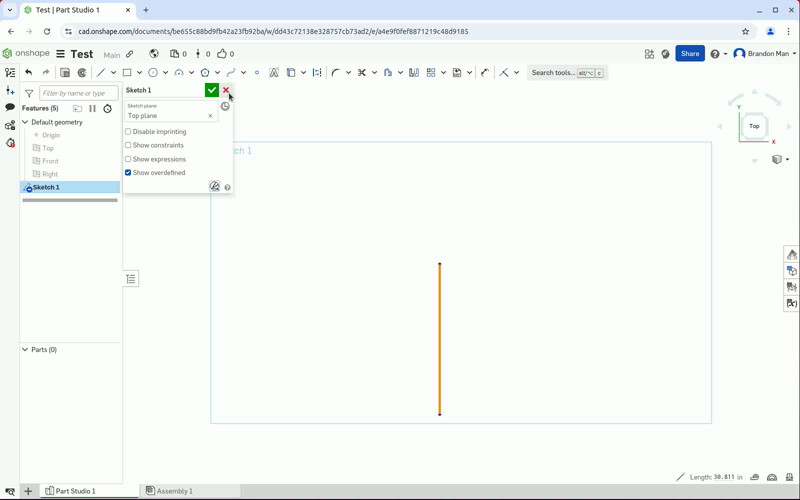
key(shift+h)
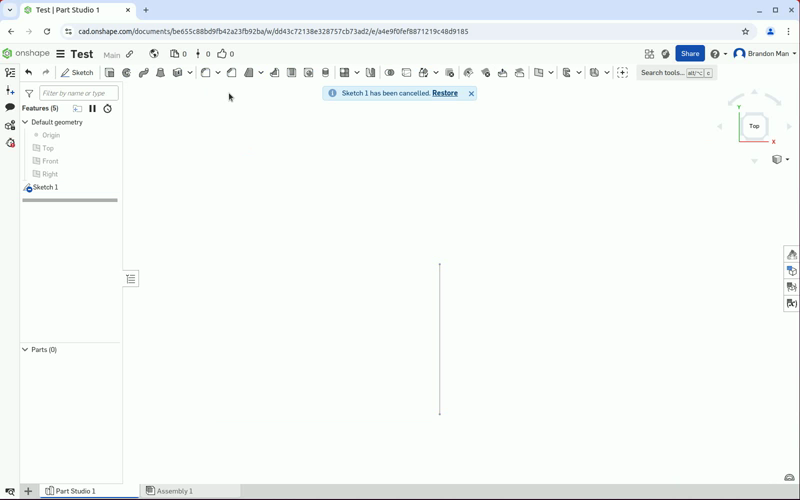
key(shift+s)
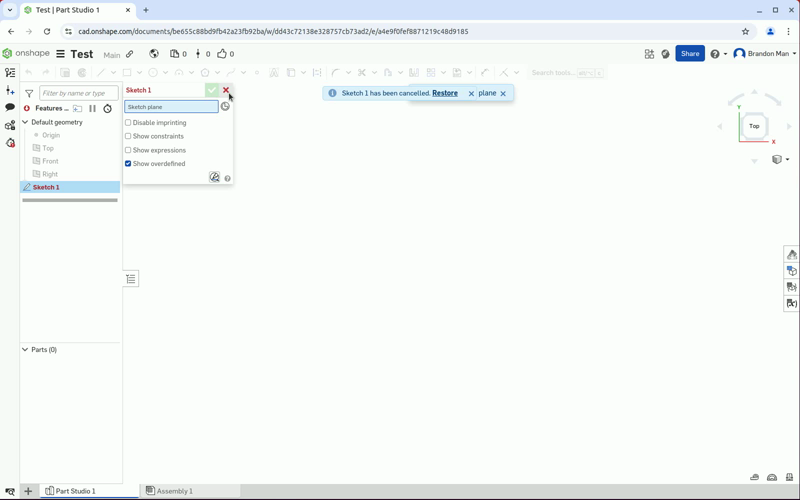
mouse_move(73, 150)
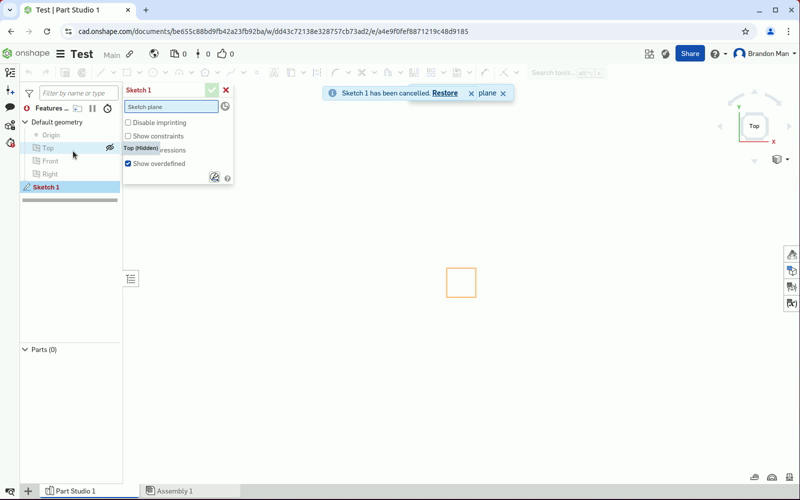
click(73, 150)
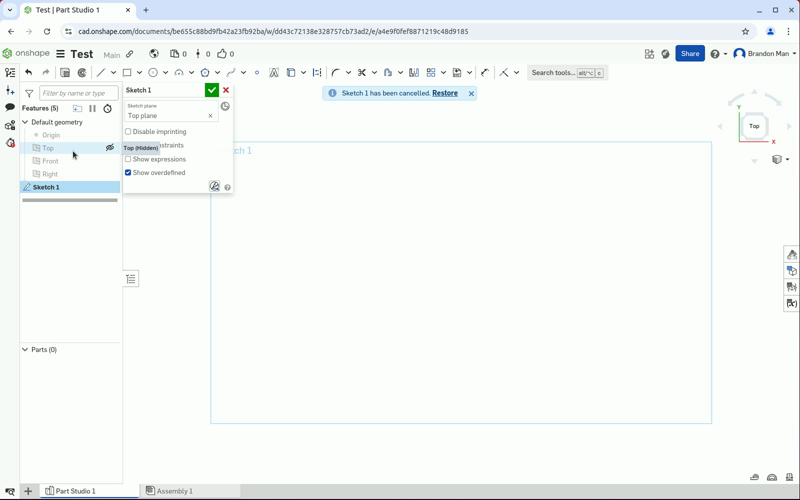
mouse_move(73, 352)
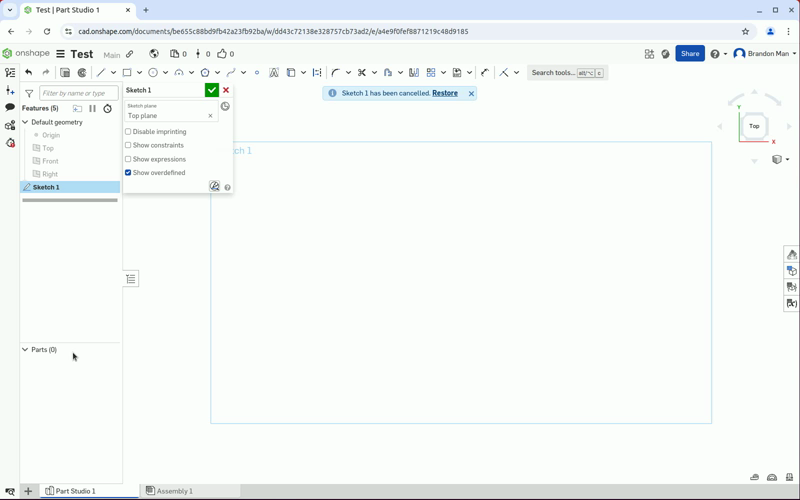
key(y)
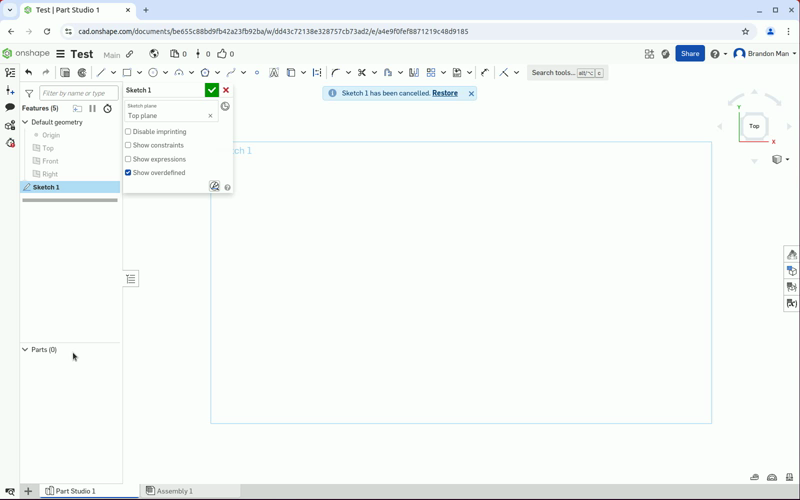
key(l)
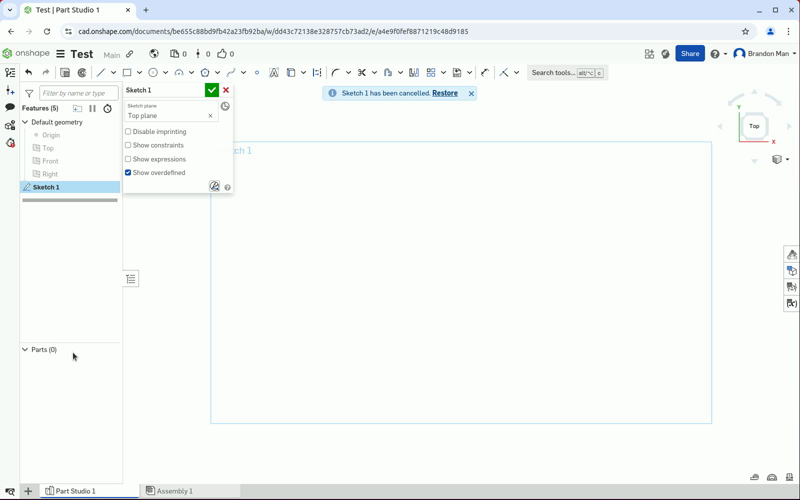
key_down(shift)
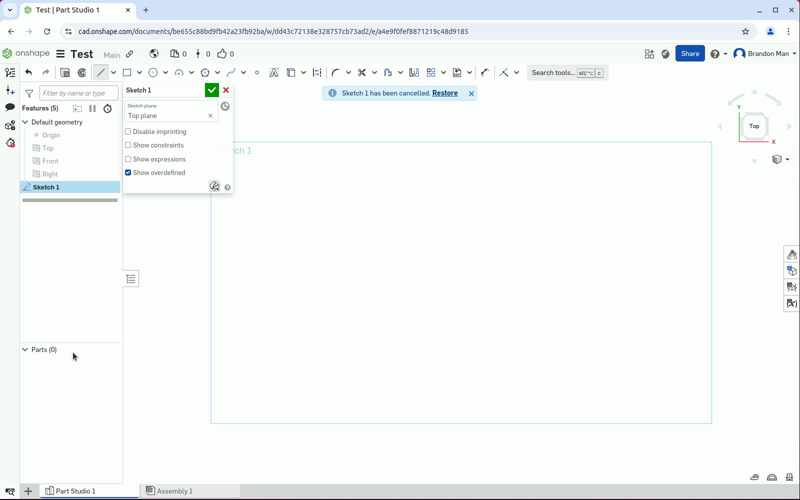
mouse_move(348, 224)
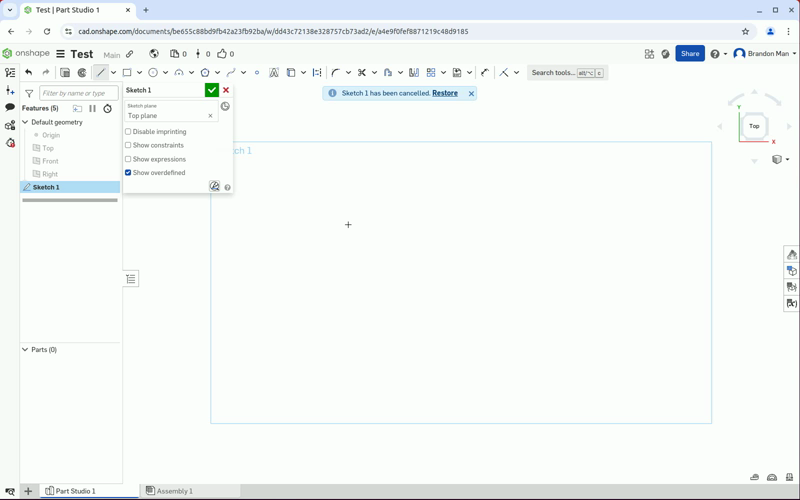
click(348, 224)
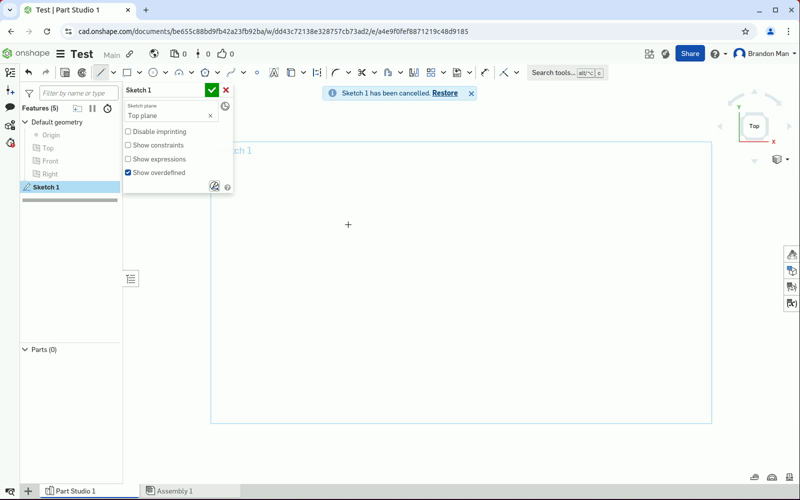
key_up(shift)
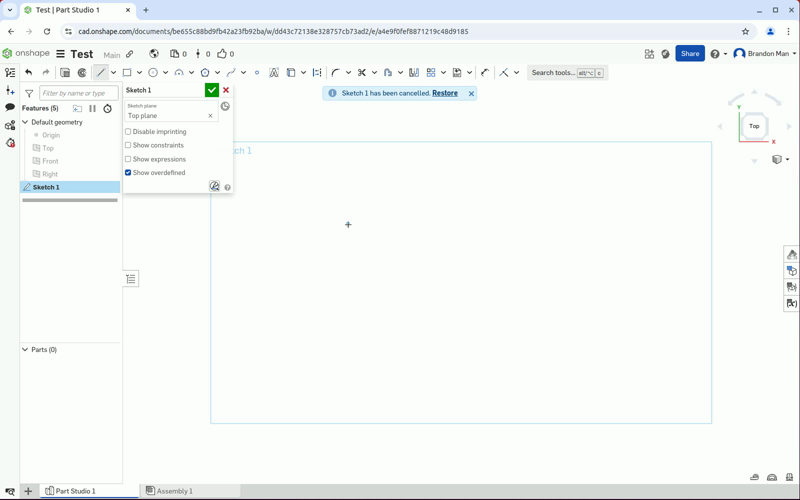
key_down(shift)
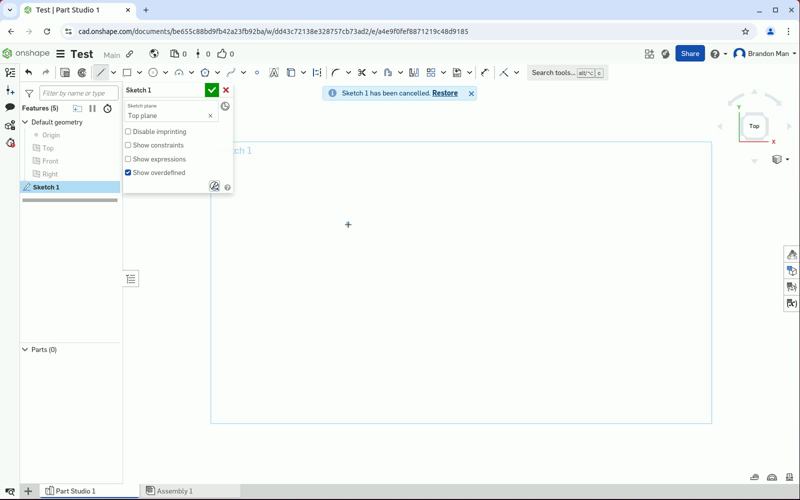
mouse_move(378, 224)
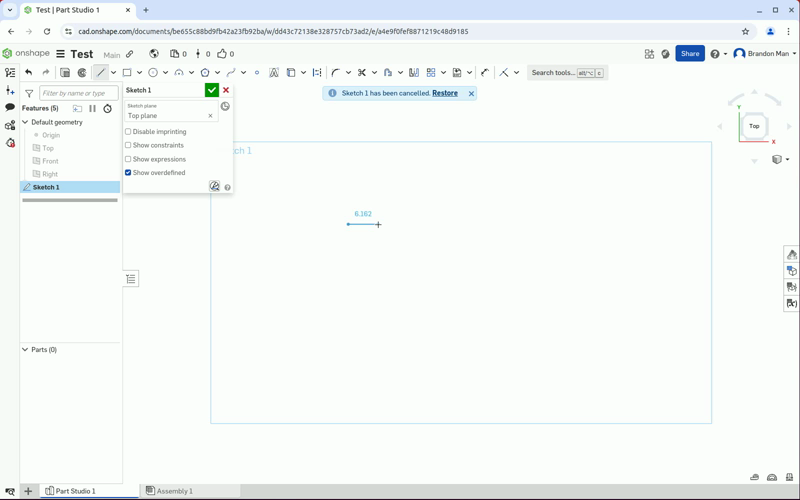
mouse_move(374, 224)
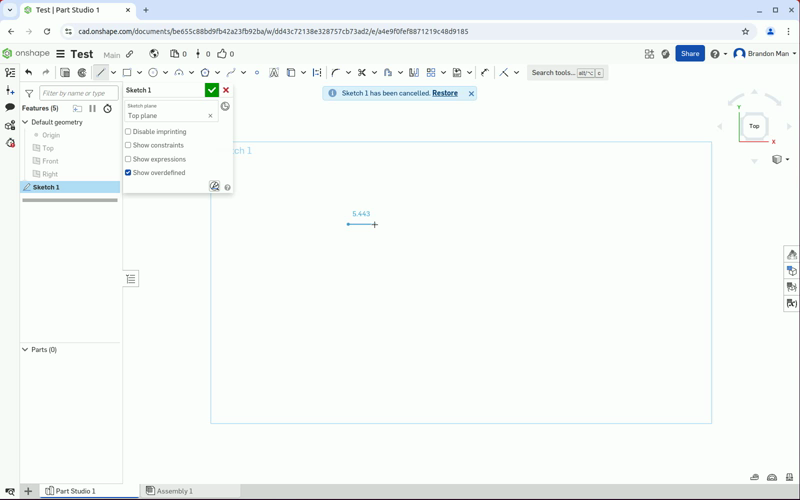
click(374, 224)
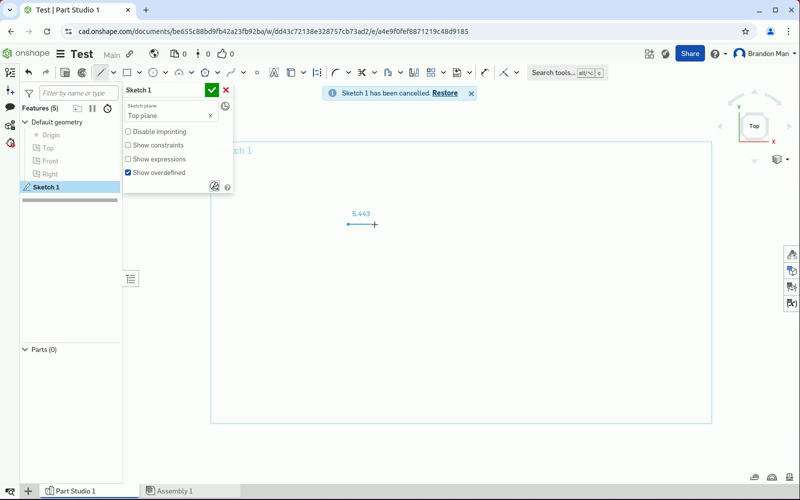
key_up(shift)
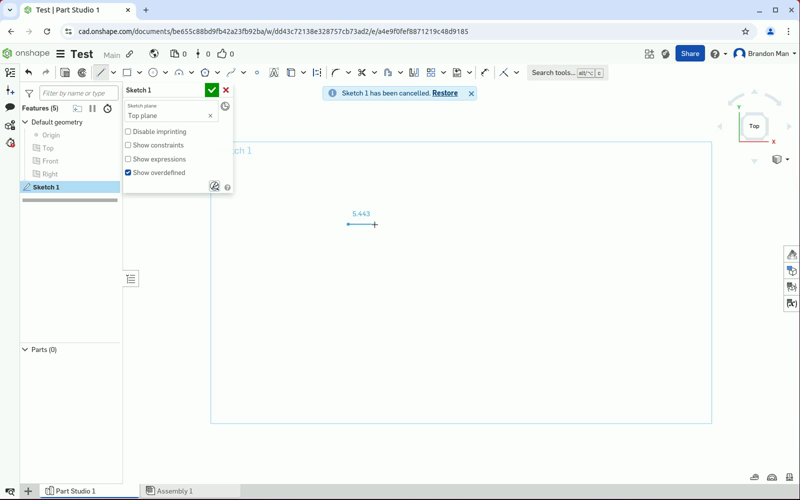
key_down(shift)
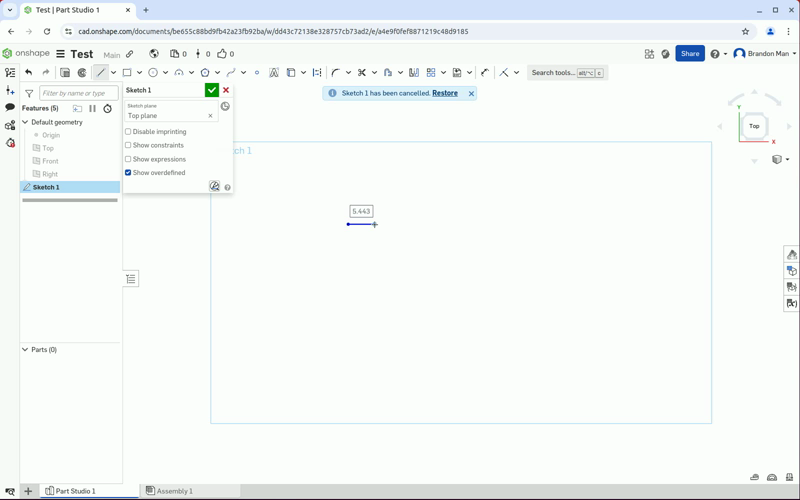
mouse_move(404, 224)
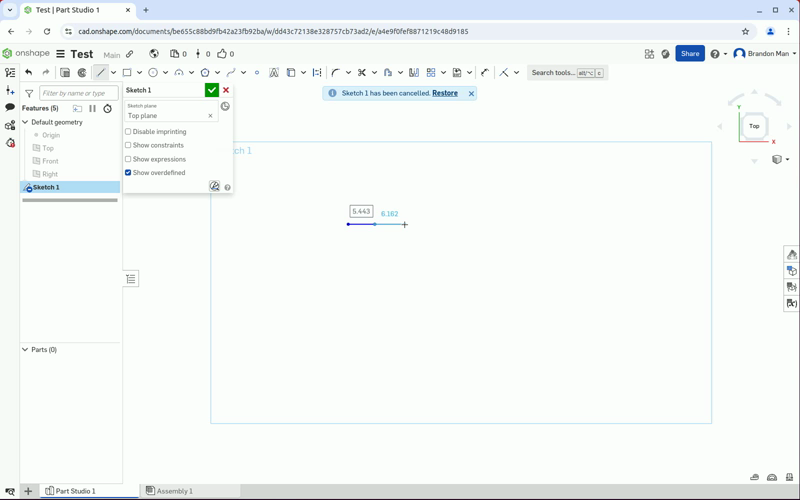
mouse_move(374, 216)
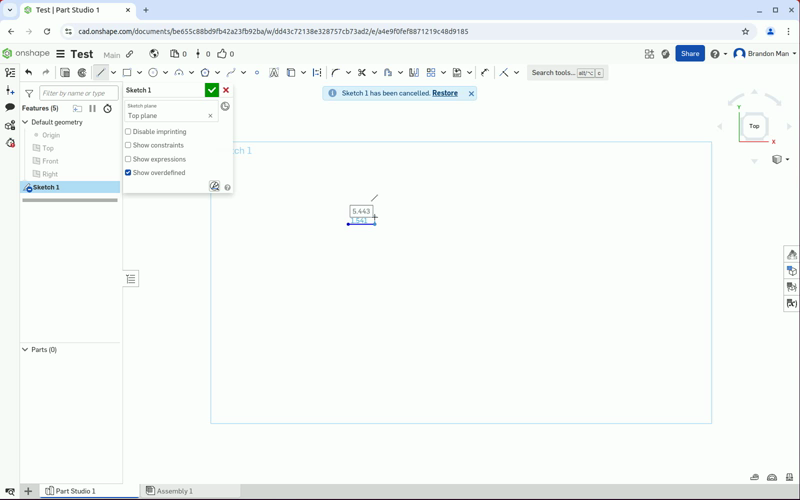
scroll(6)
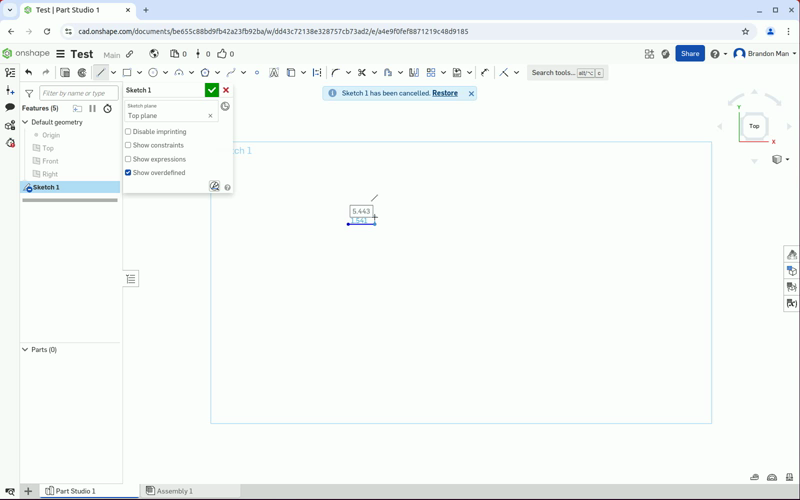
scroll(6)
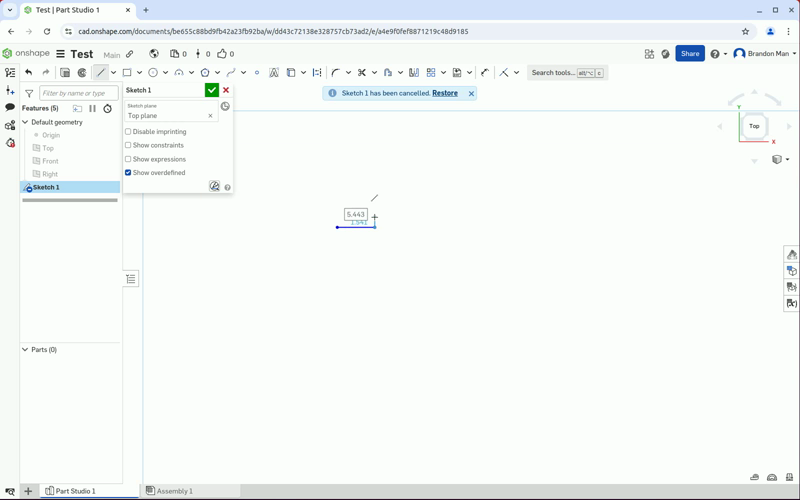
scroll(6)
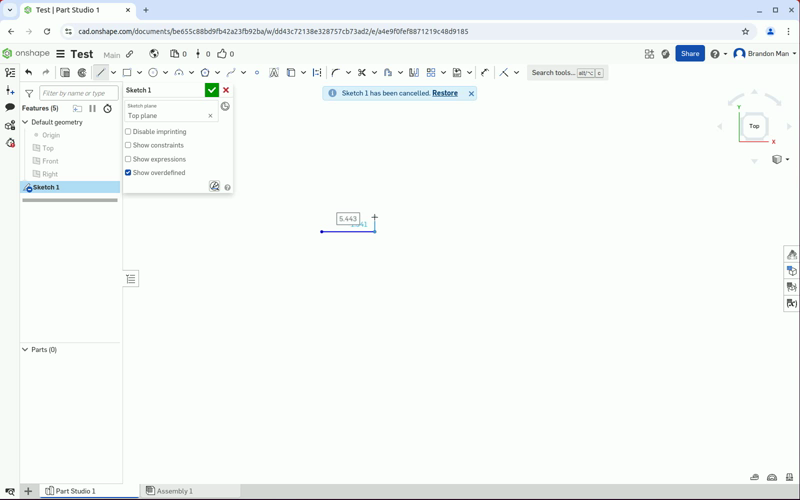
scroll(6)
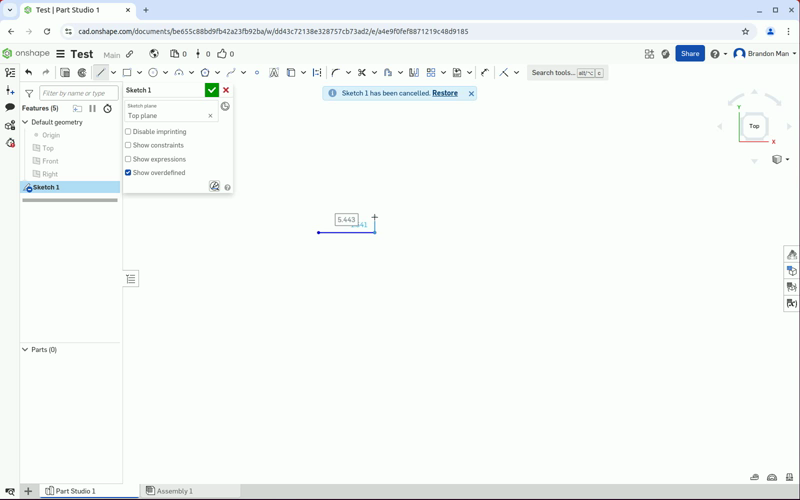
scroll(6)
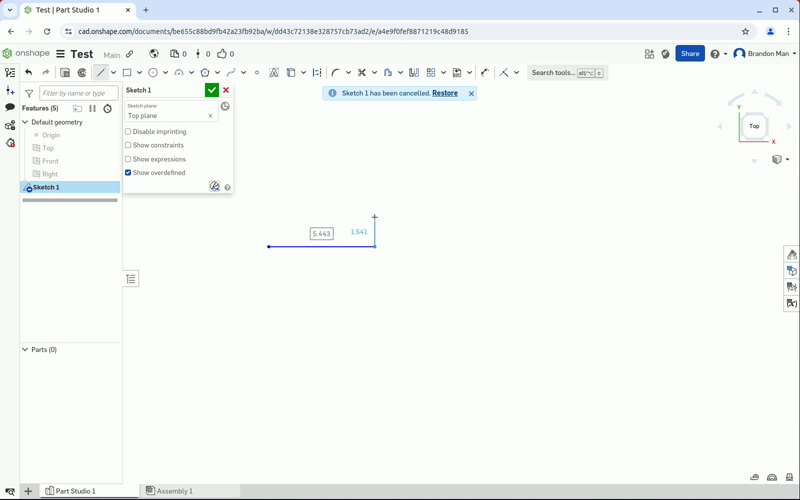
scroll(6)
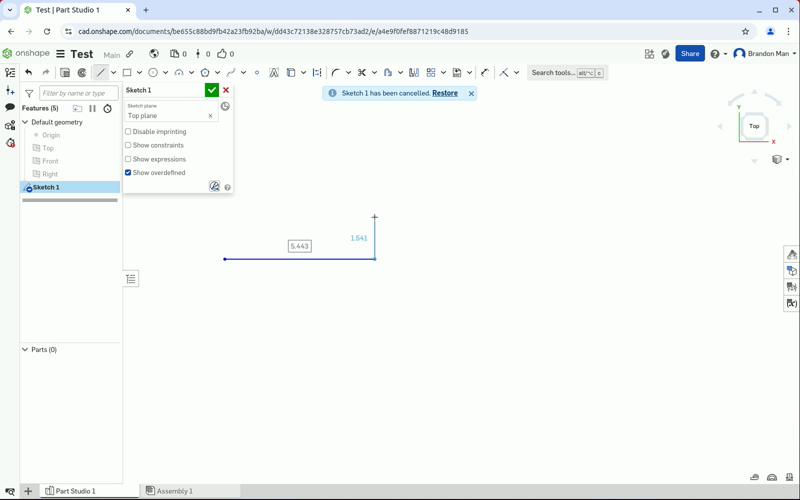
scroll(6)
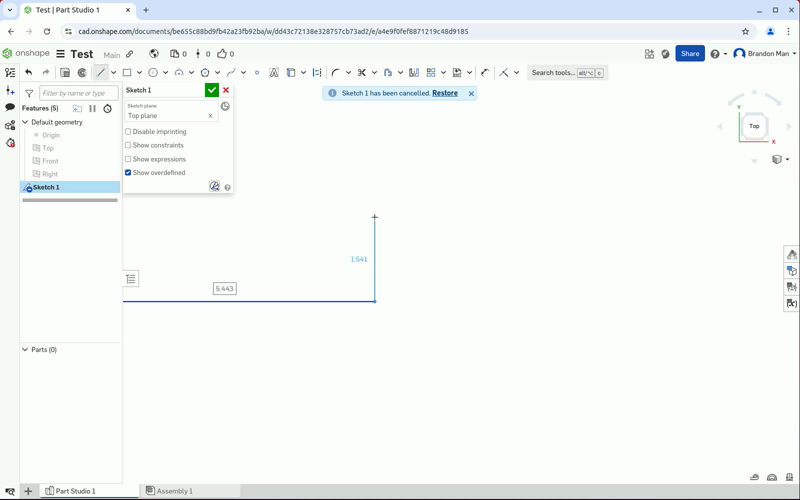
click(374, 216)
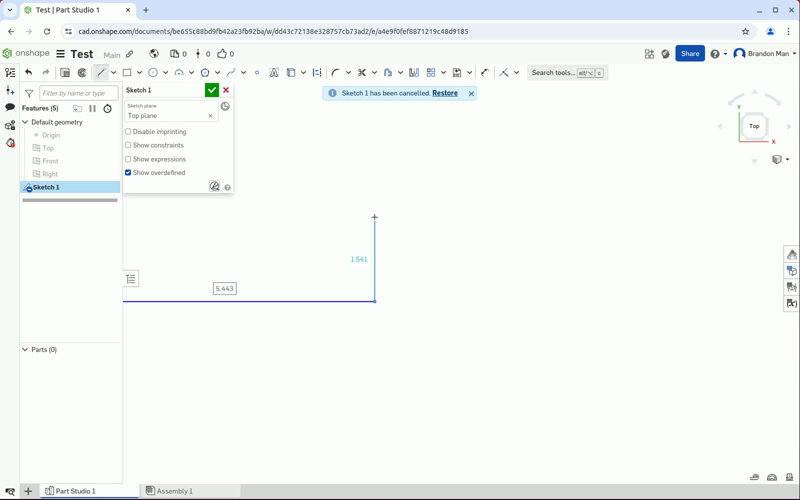
scroll(-6)
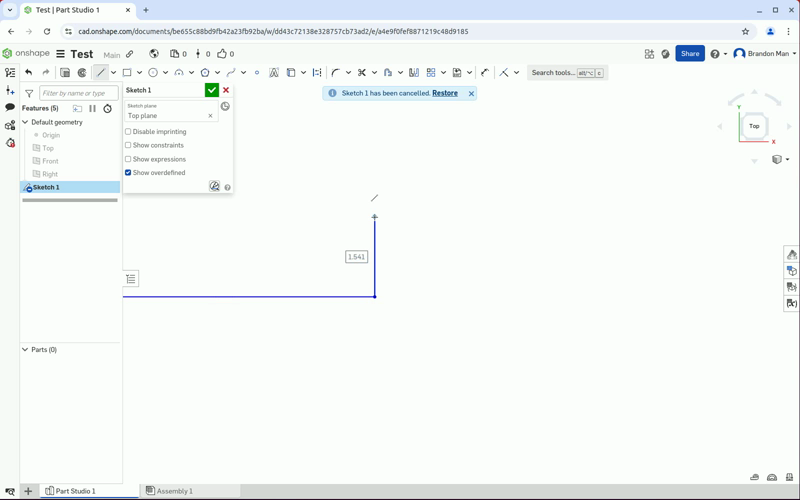
scroll(-6)
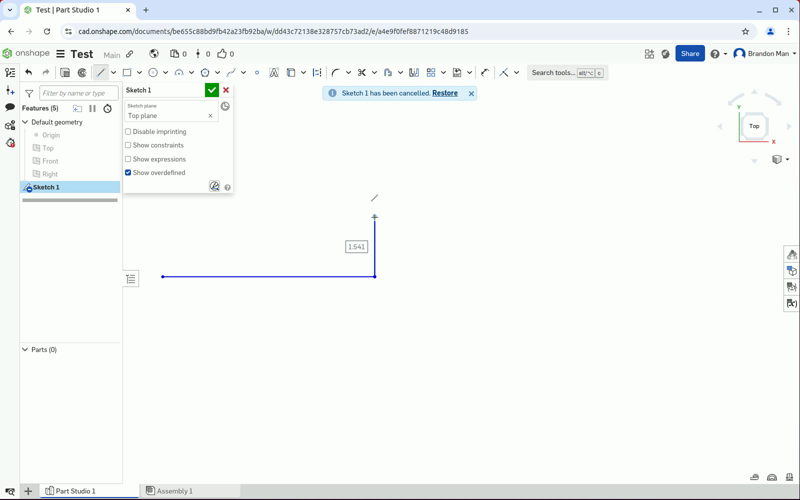
scroll(-6)
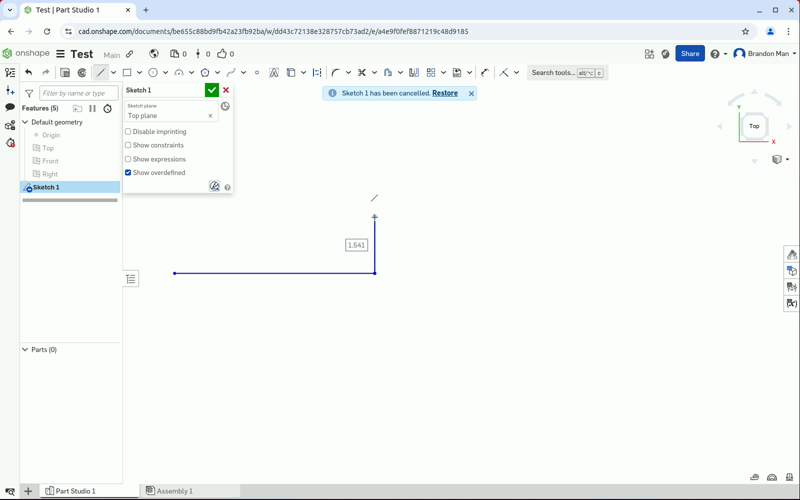
scroll(-6)
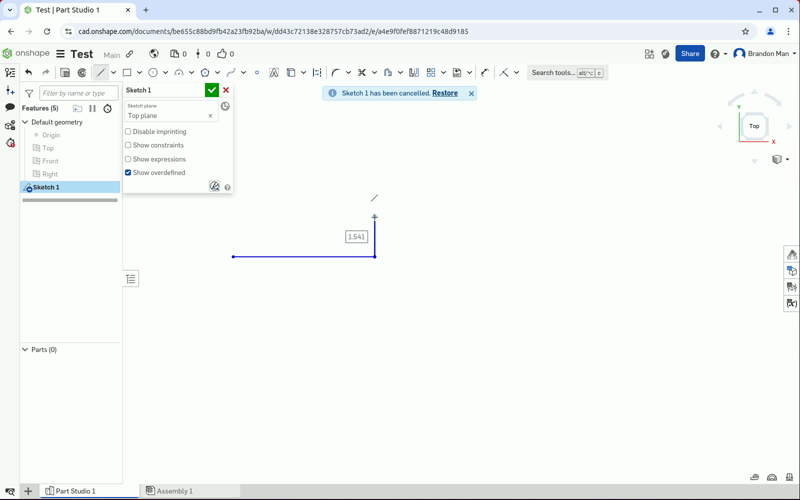
scroll(-6)
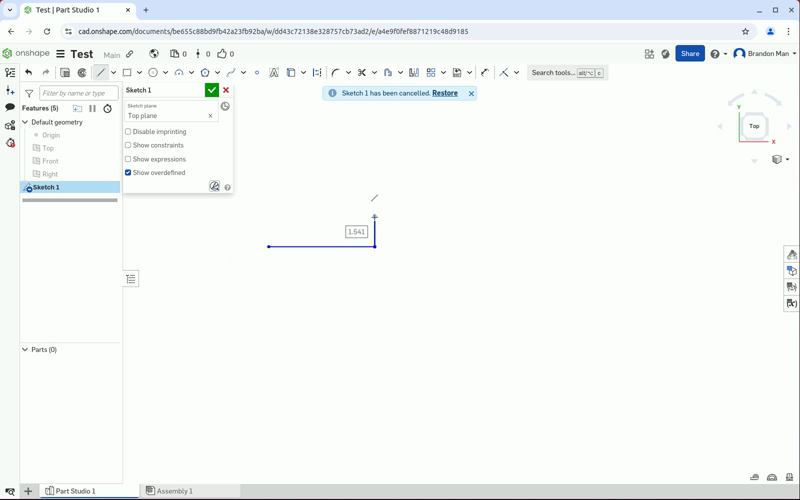
scroll(-6)
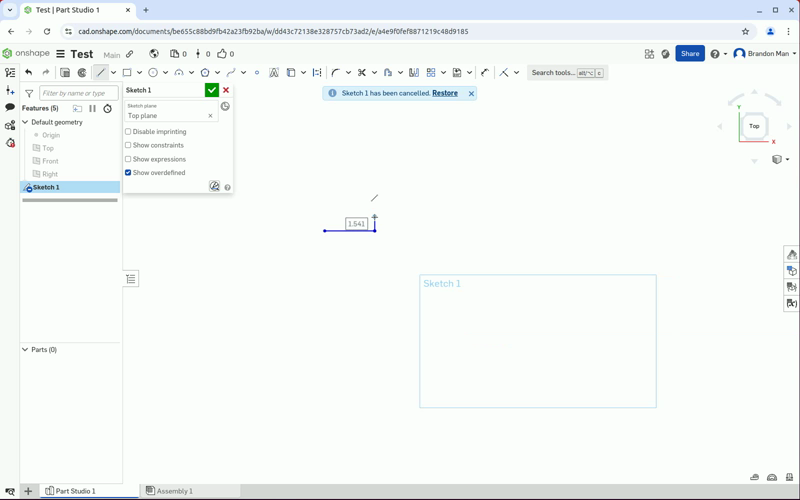
scroll(-6)
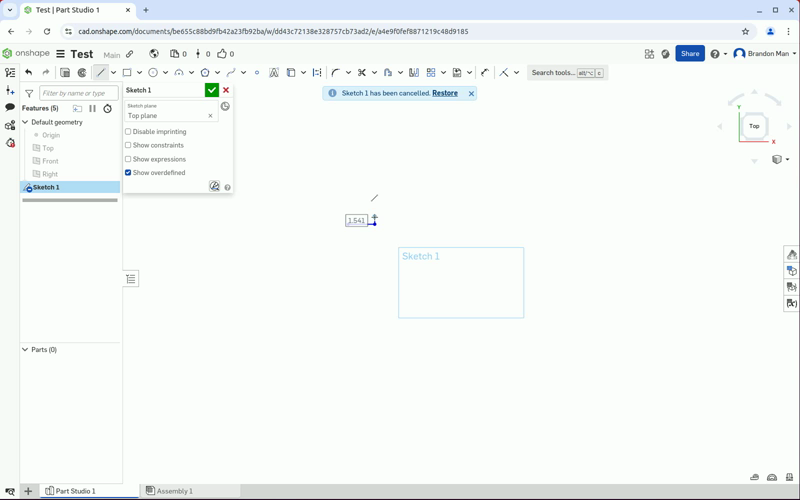
key_up(shift)
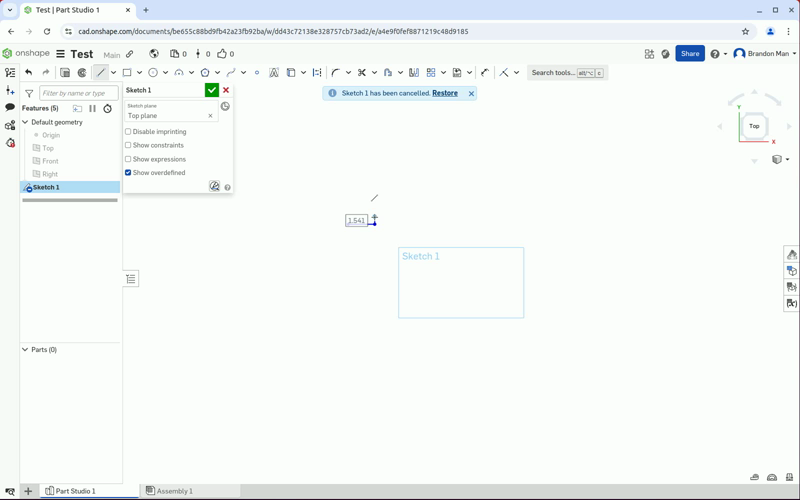
key_down(shift)
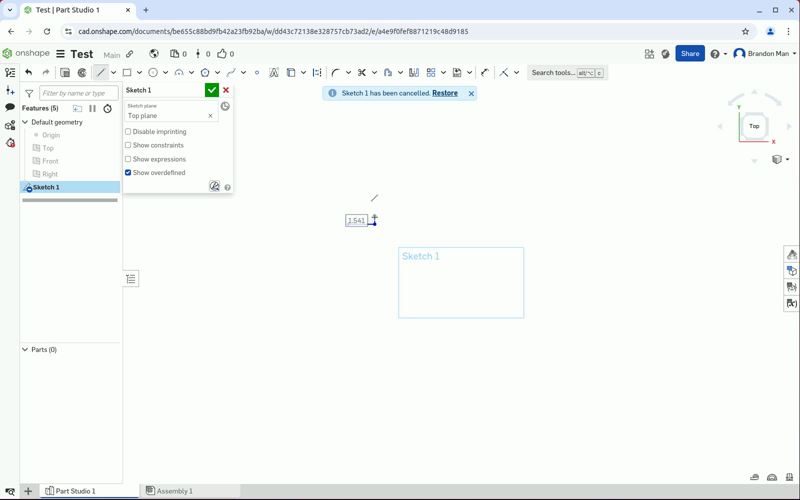
mouse_move(404, 216)
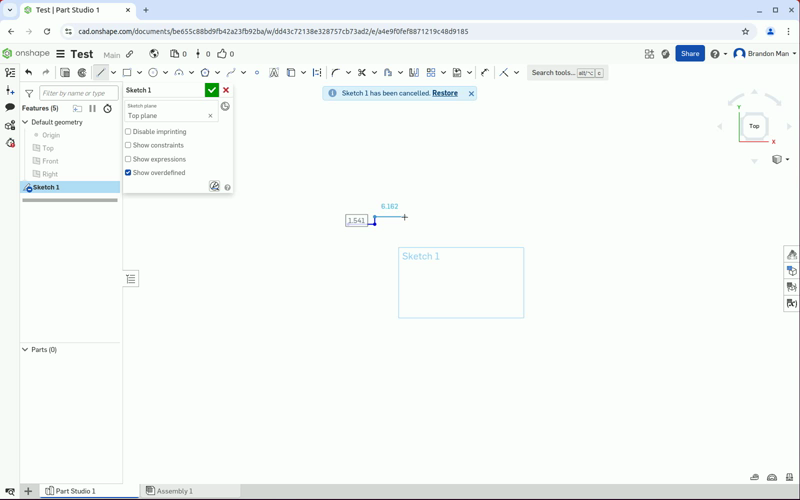
mouse_move(348, 216)
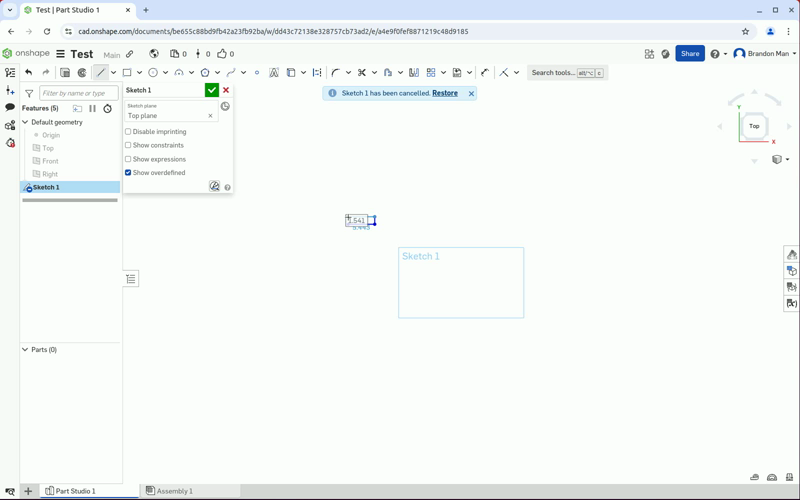
click(348, 216)
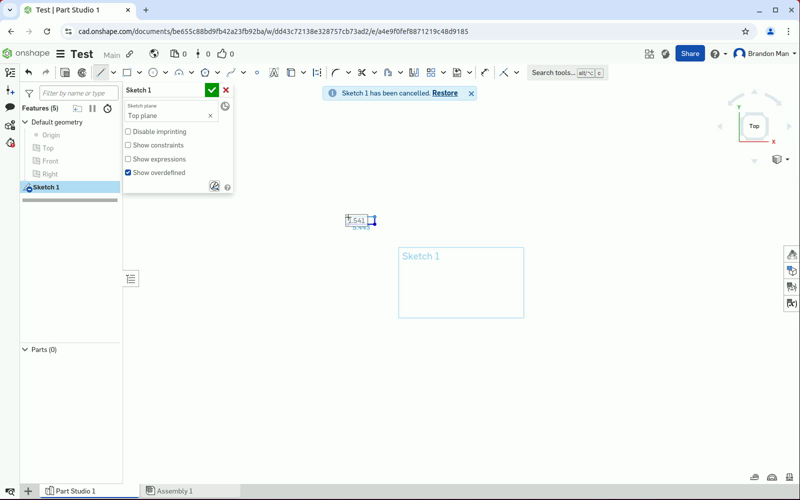
key_up(shift)
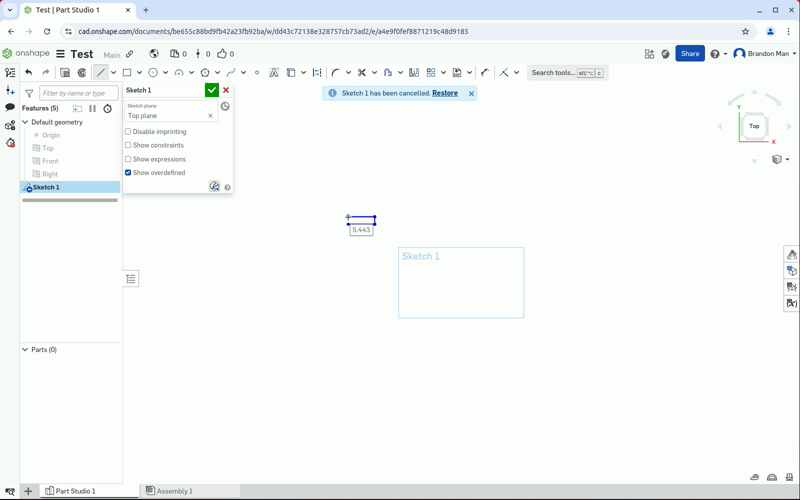
mouse_move(378, 216)
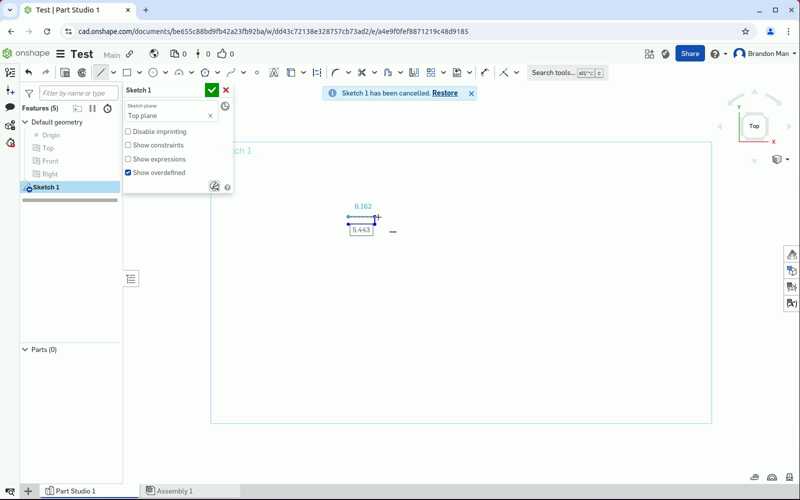
key_down(shift)
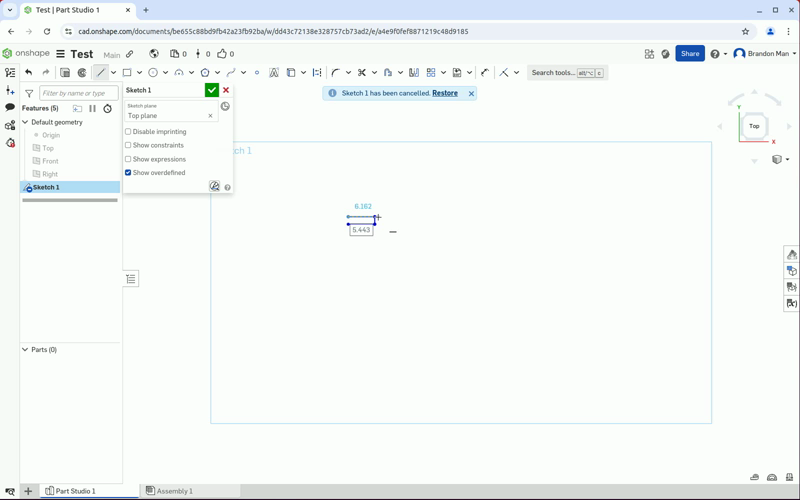
mouse_move(348, 224)
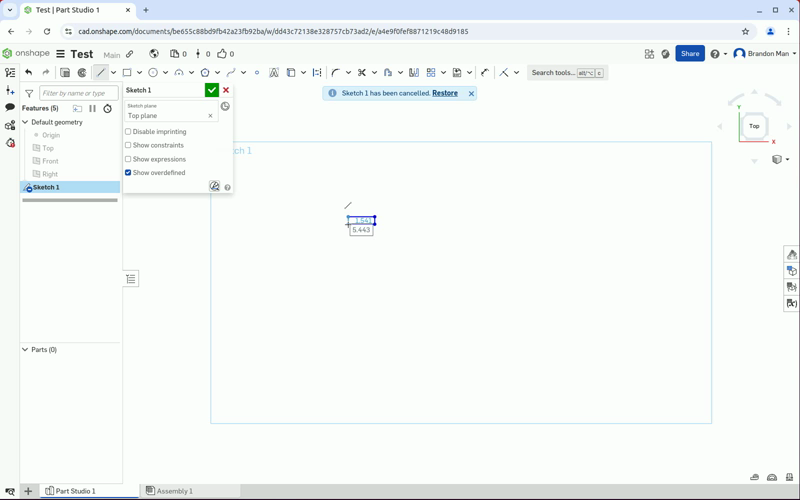
scroll(6)
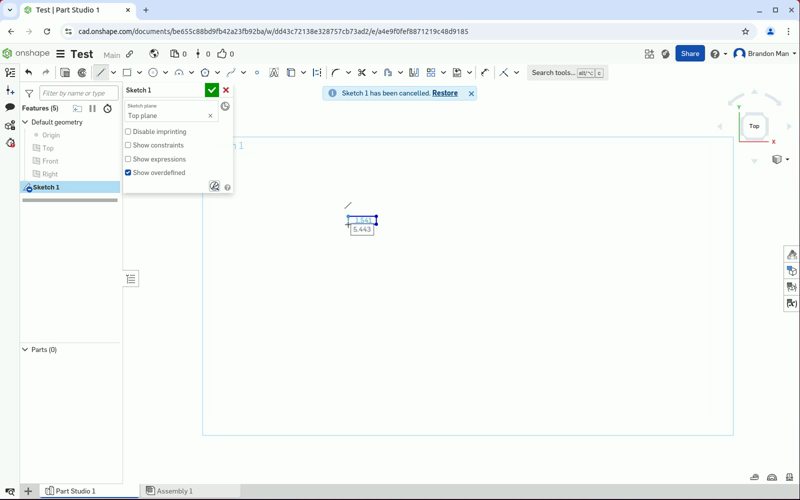
scroll(6)
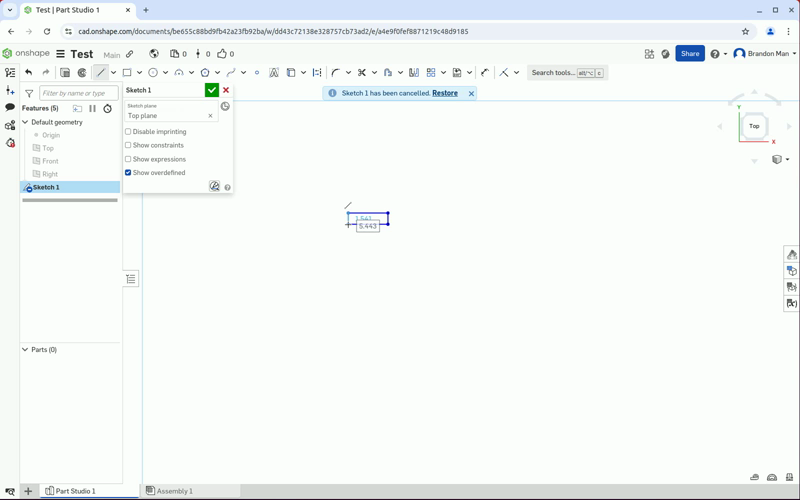
scroll(6)
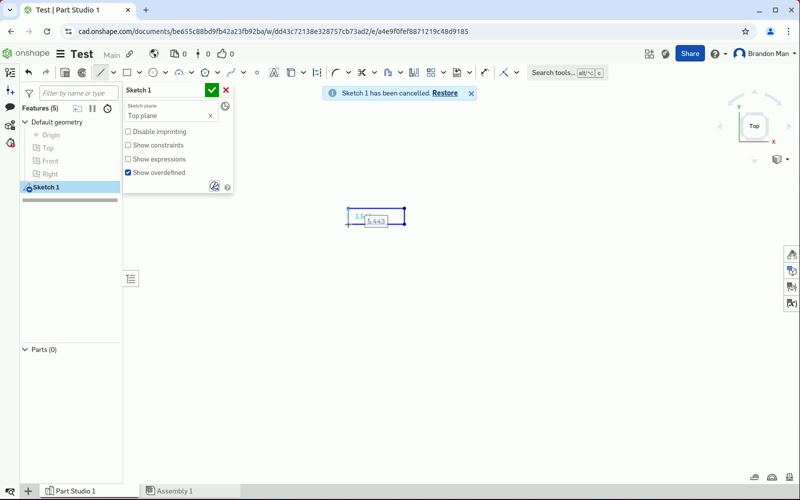
scroll(6)
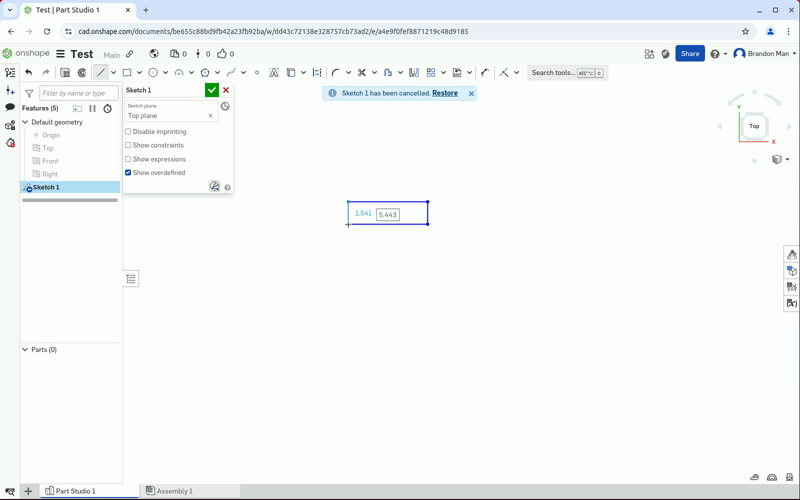
scroll(6)
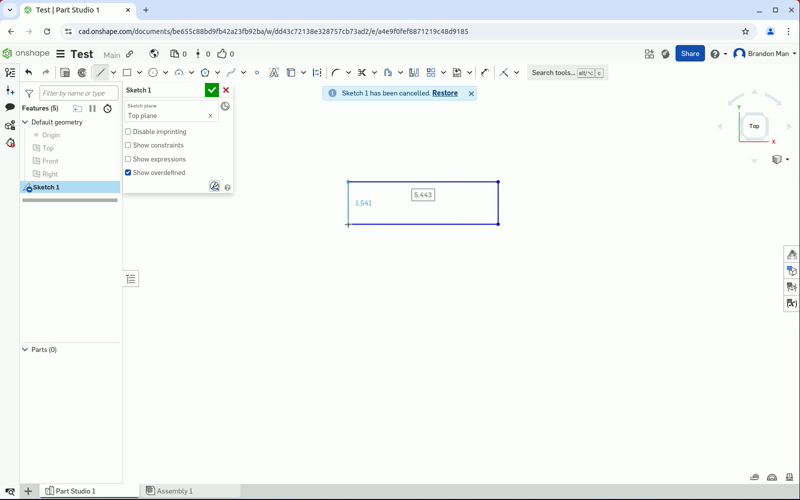
scroll(6)
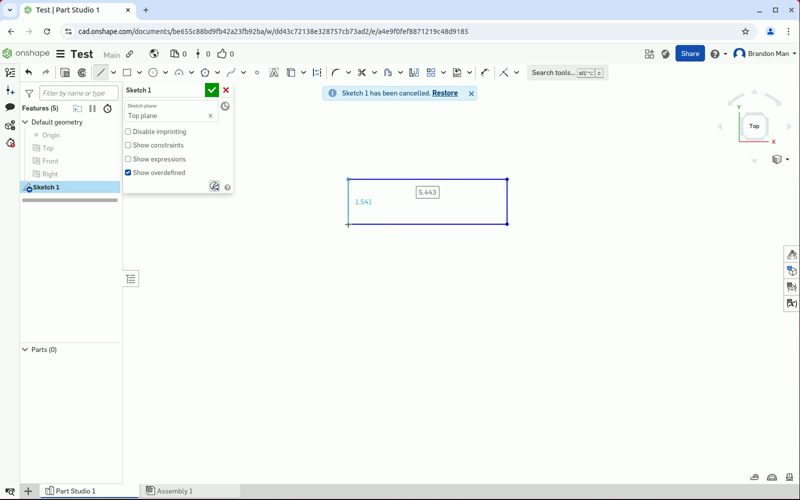
scroll(6)
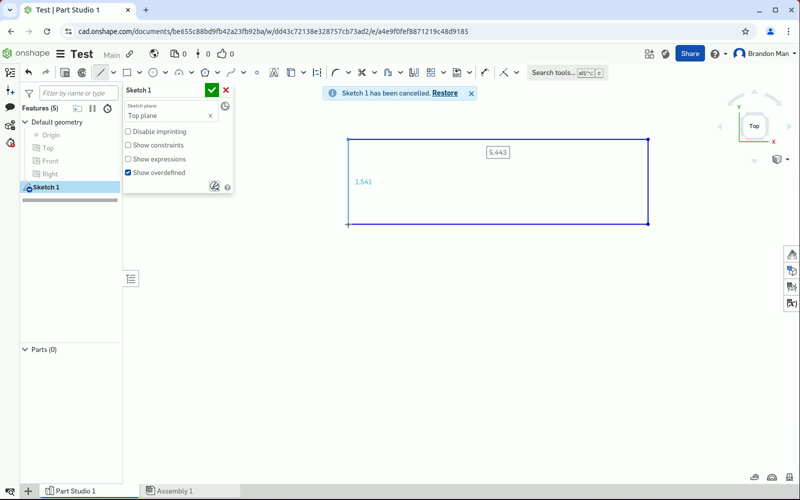
key_up(shift)
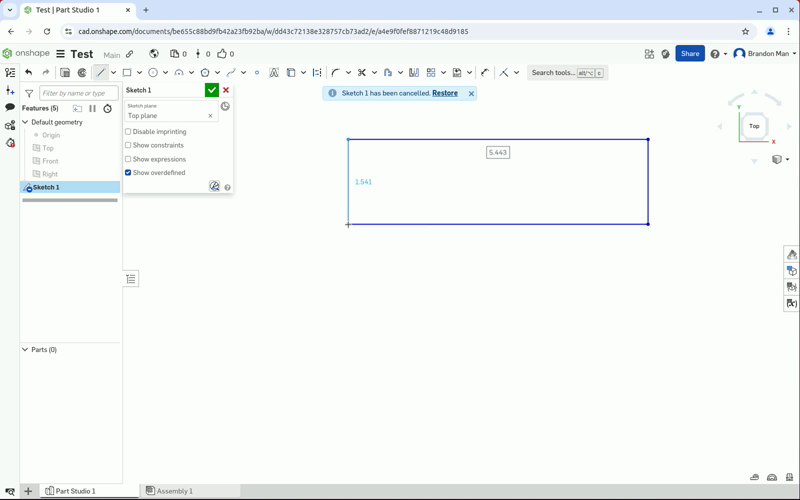
click(348, 224)
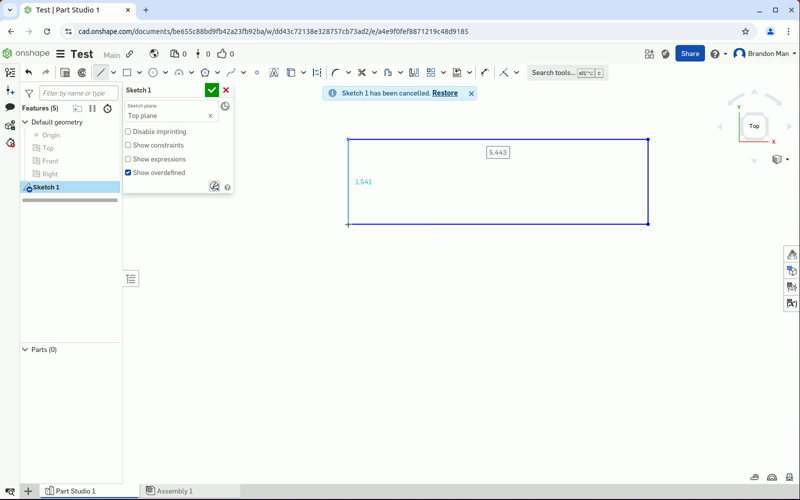
scroll(-6)
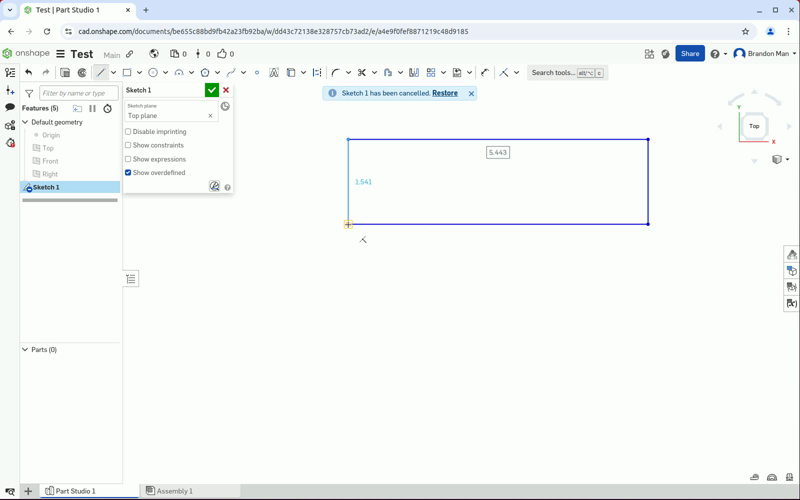
scroll(-6)
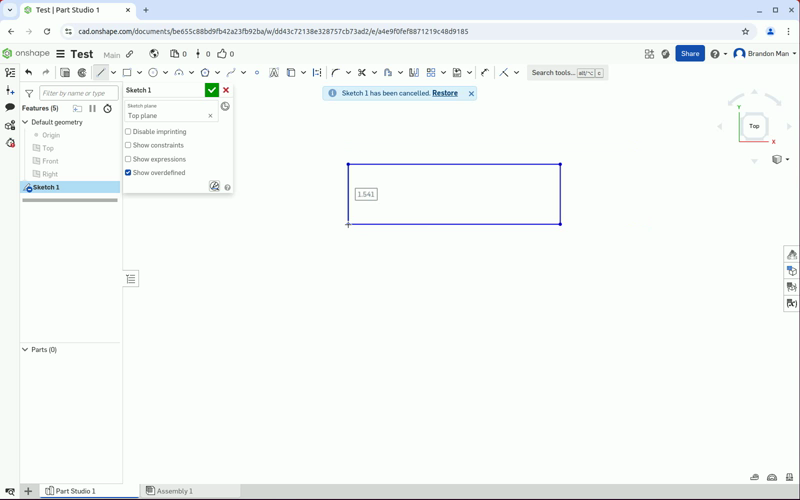
scroll(-6)
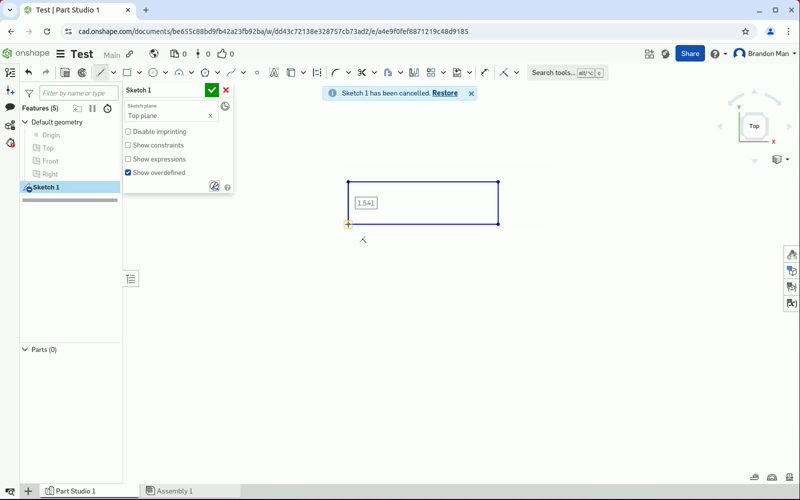
scroll(-6)
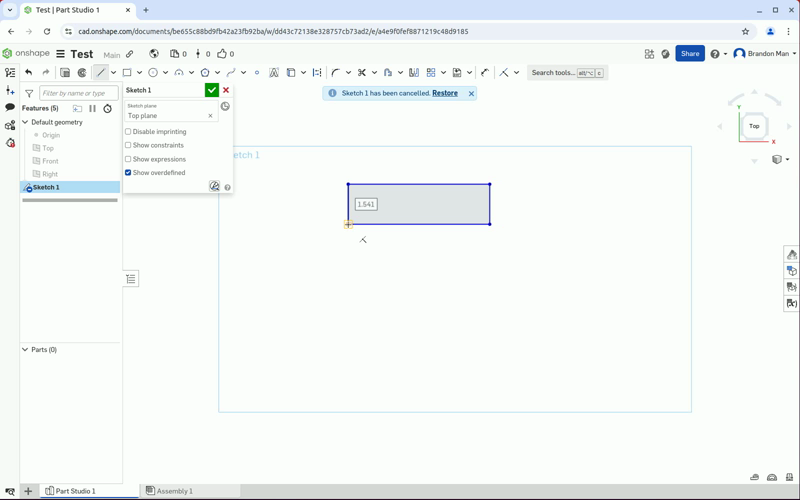
scroll(-6)
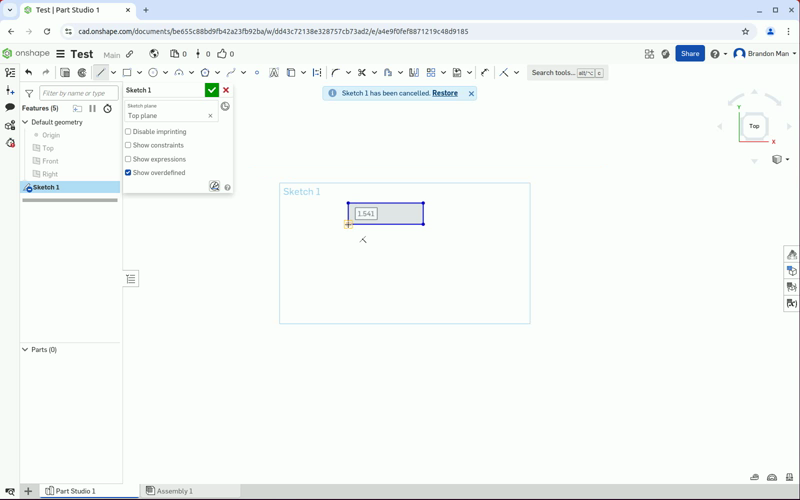
scroll(-6)
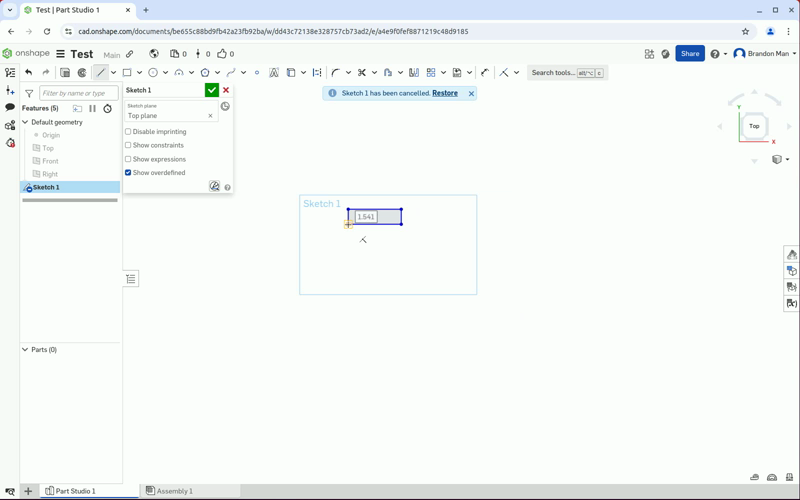
scroll(-6)
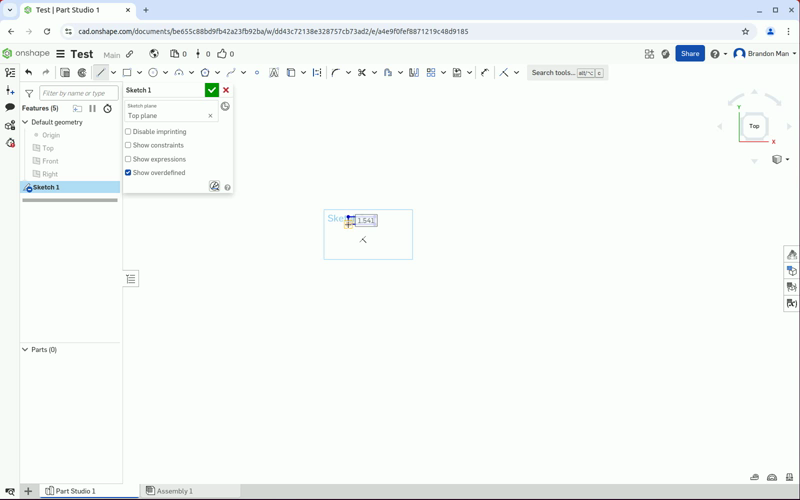
key(esc)
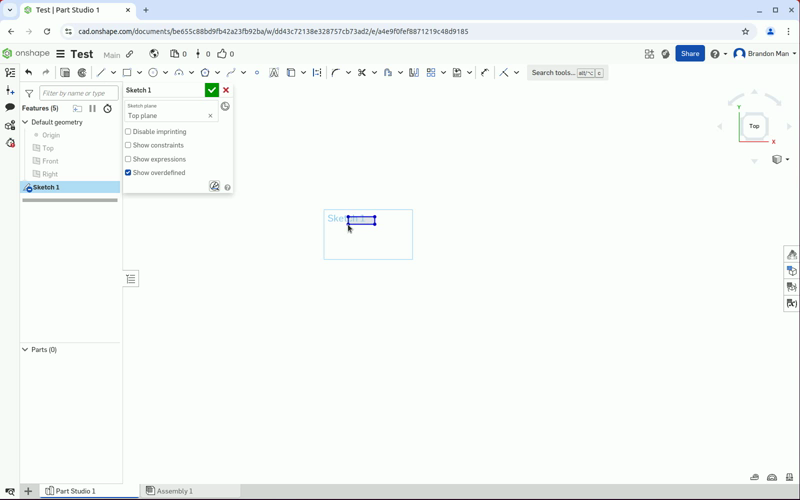
mouse_move(349, 219)
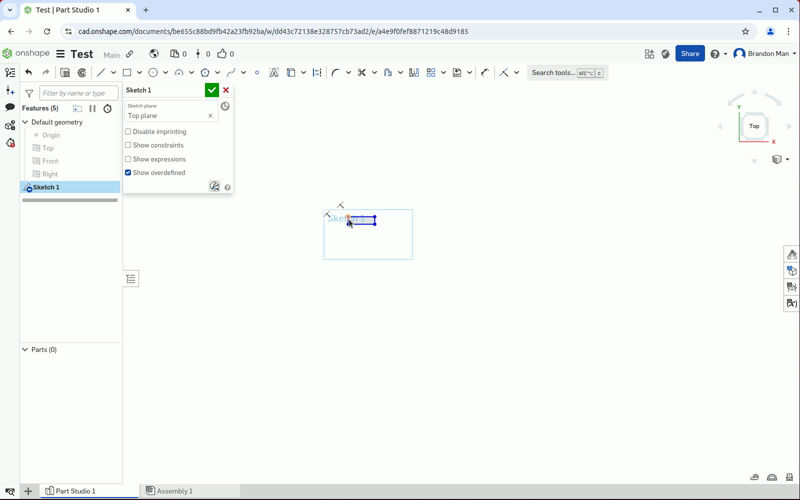
scroll(6)
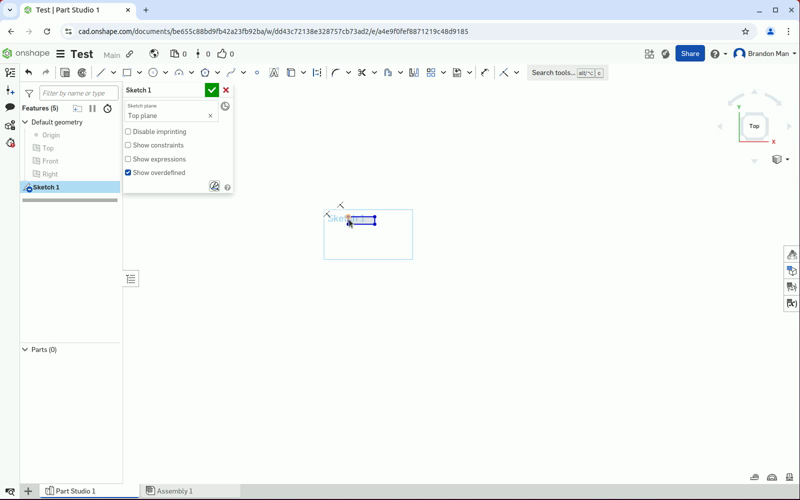
scroll(6)
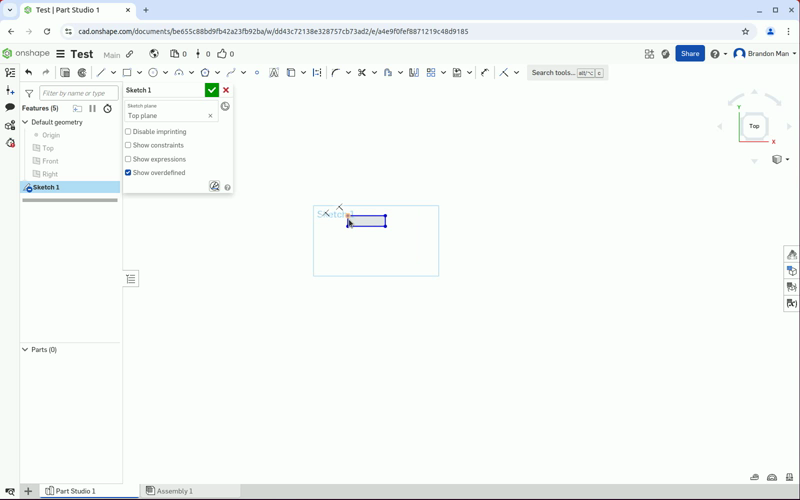
scroll(6)
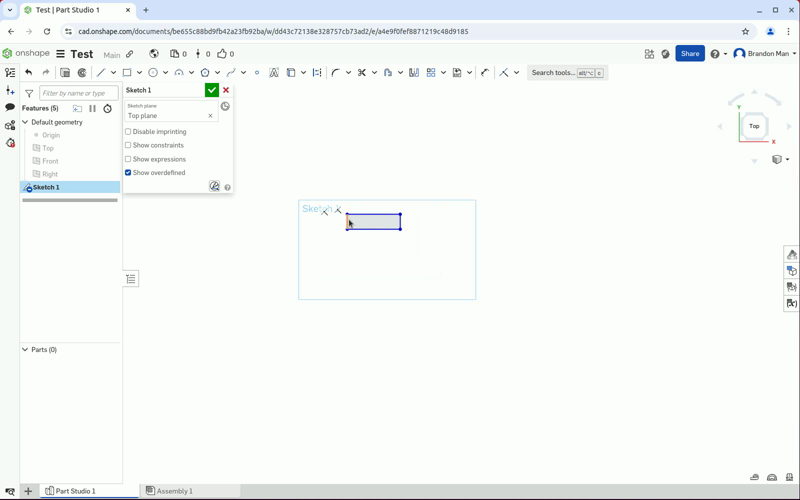
scroll(6)
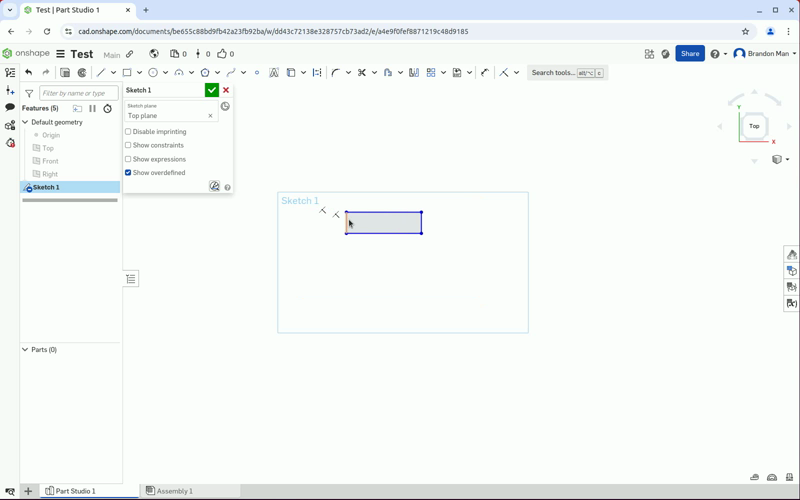
scroll(6)
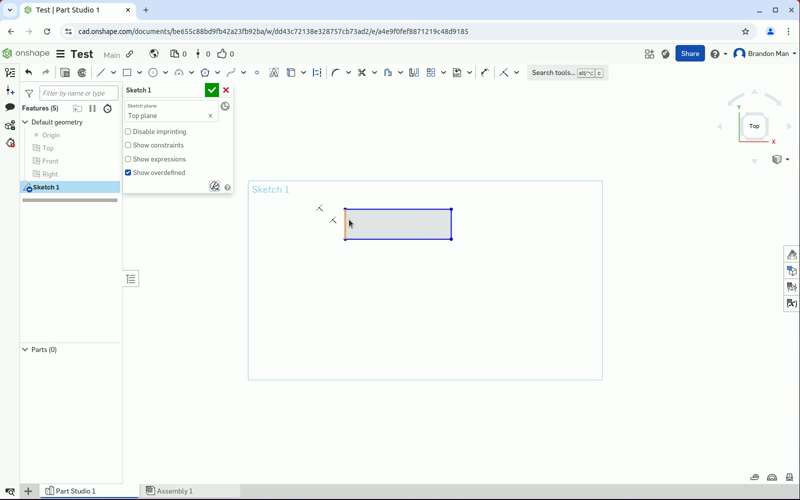
scroll(6)
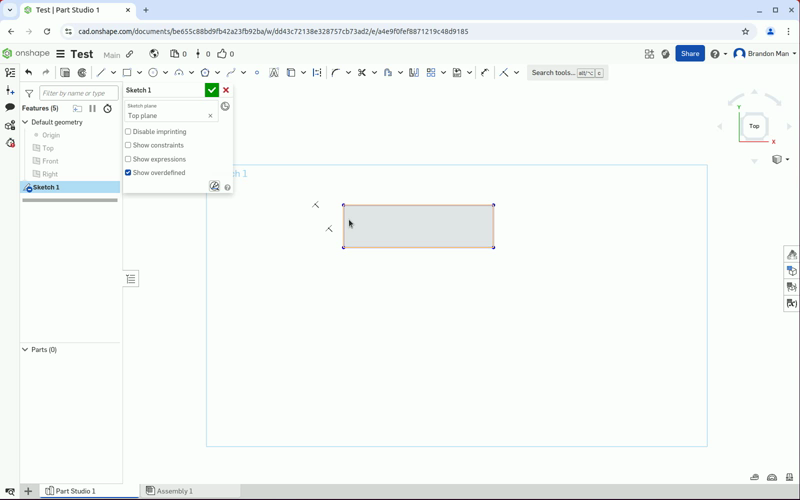
scroll(6)
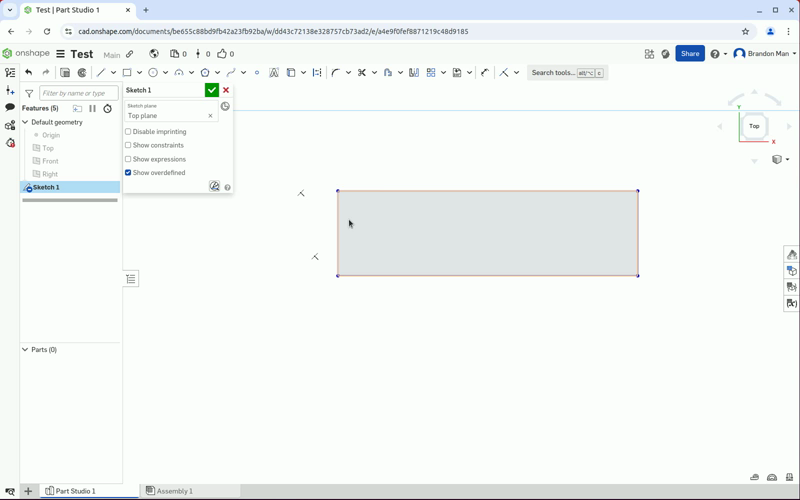
click(349, 219)
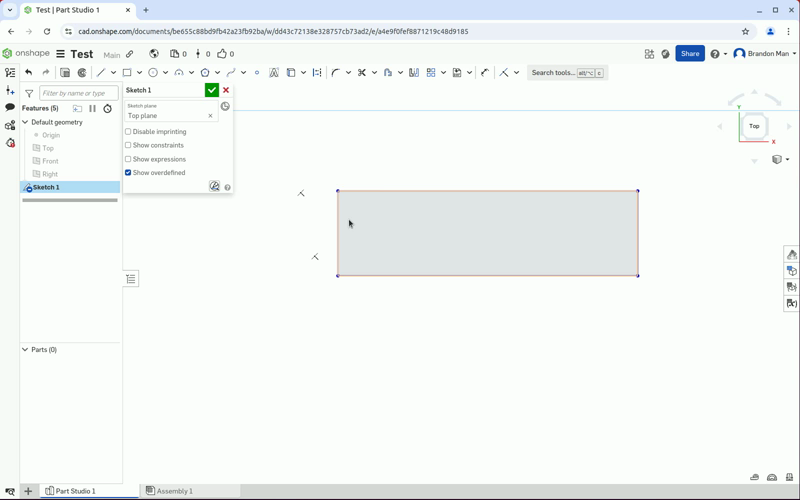
scroll(-6)
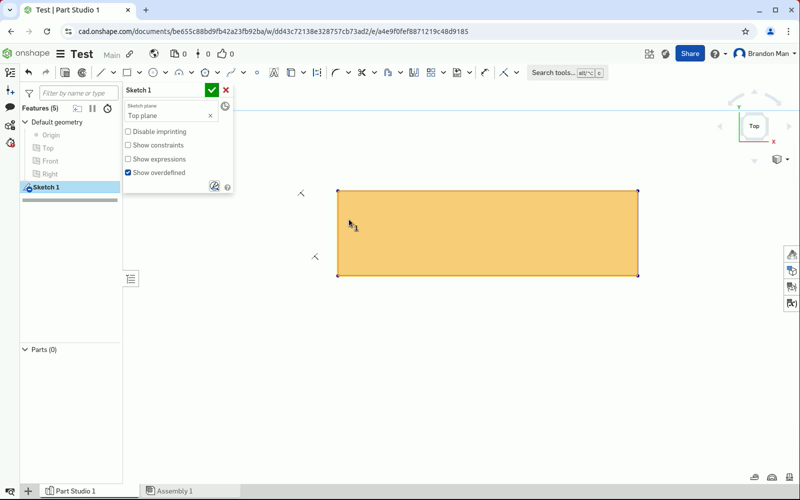
scroll(-6)
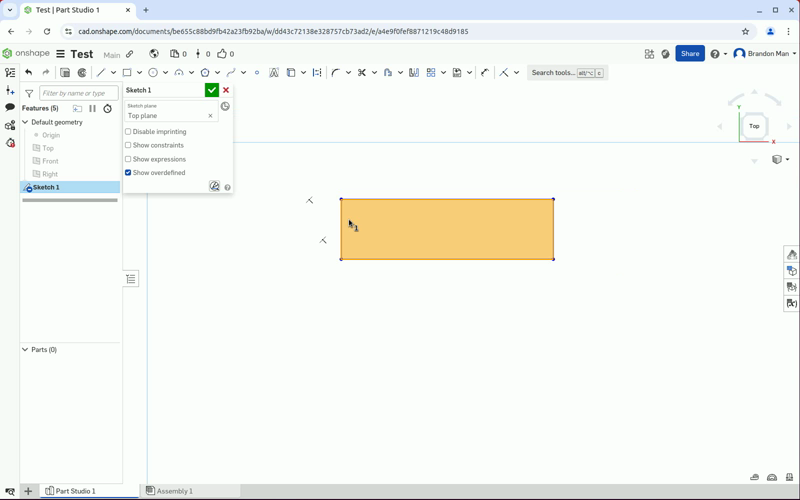
scroll(-6)
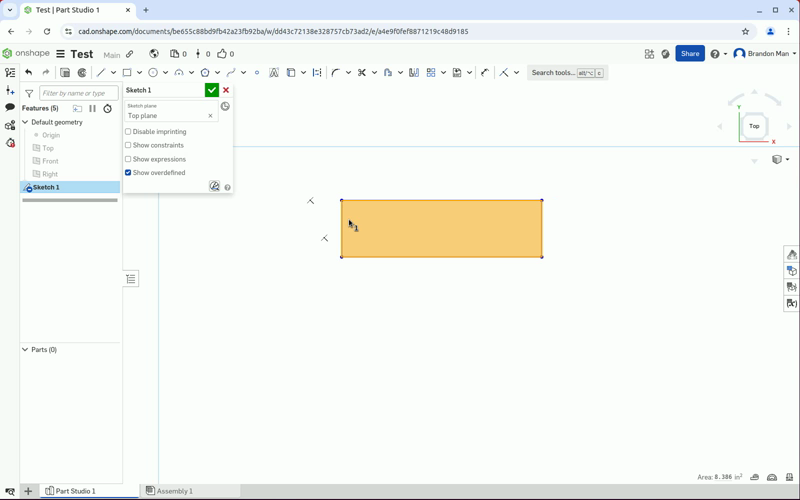
scroll(-6)
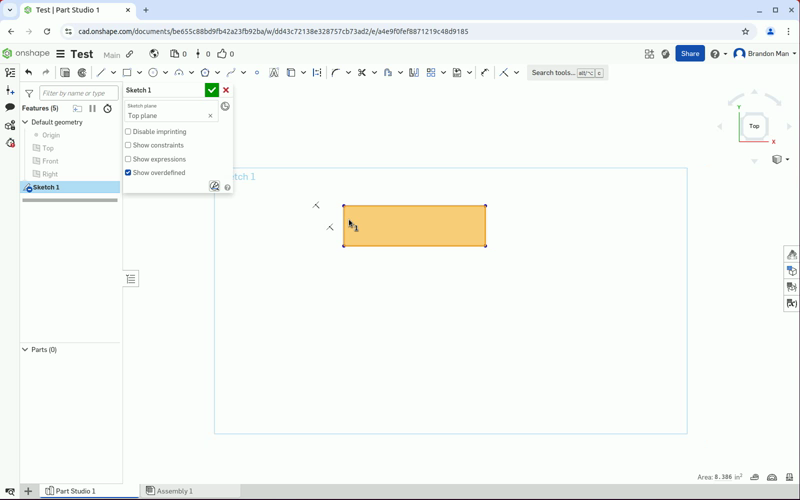
scroll(-6)
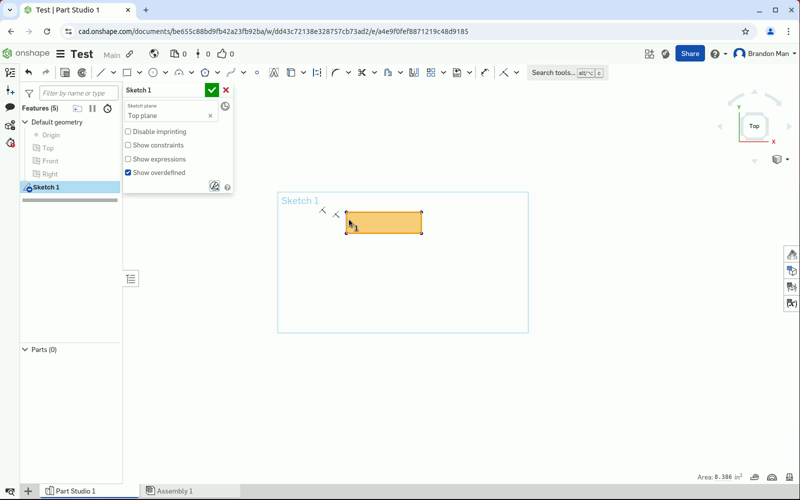
scroll(-6)
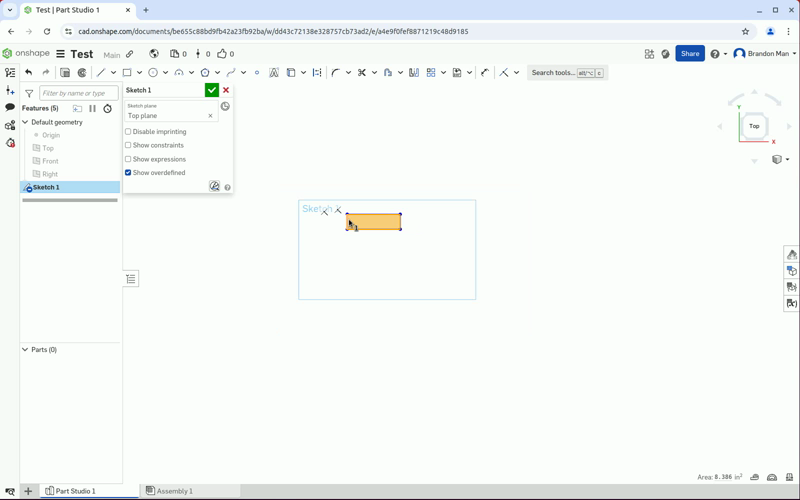
scroll(-6)
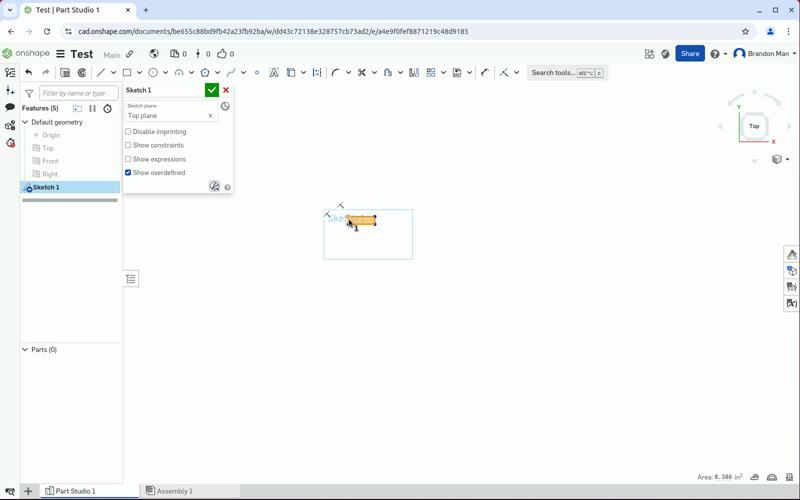
mouse_move(73, 352)
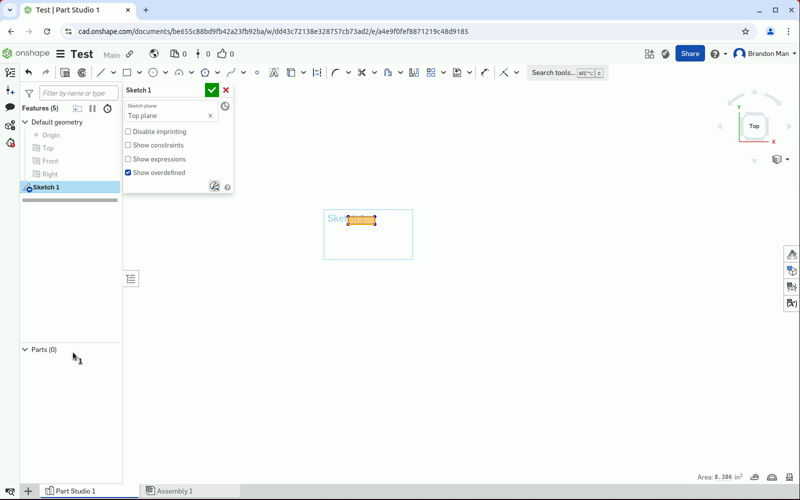
key(shift+y)
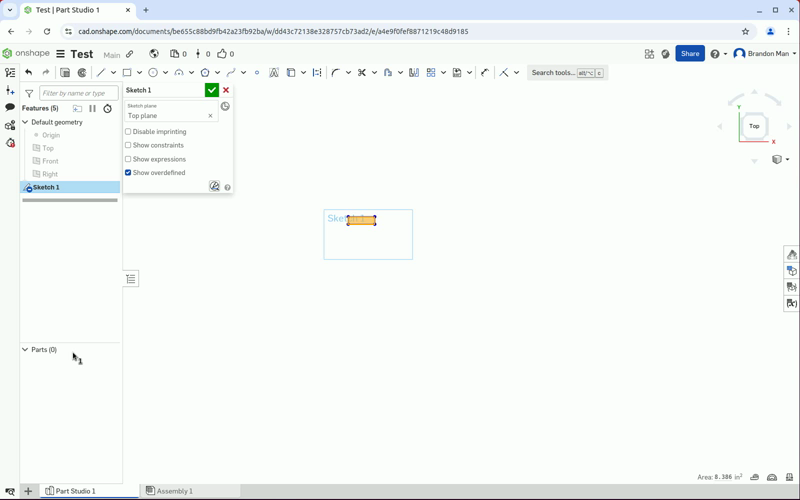
key(shift+e)
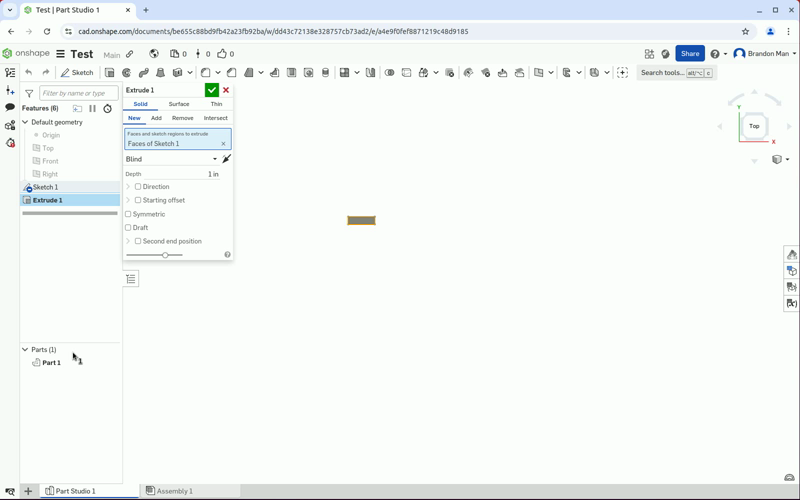
mouse_move(143, 106)
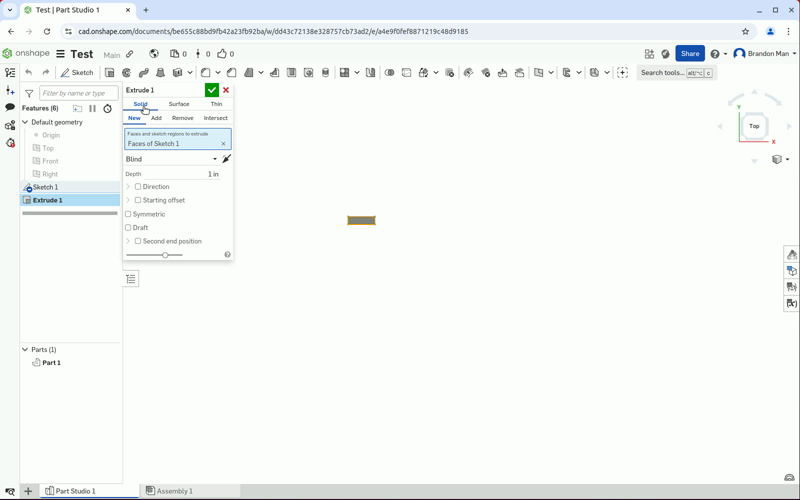
click(143, 106)
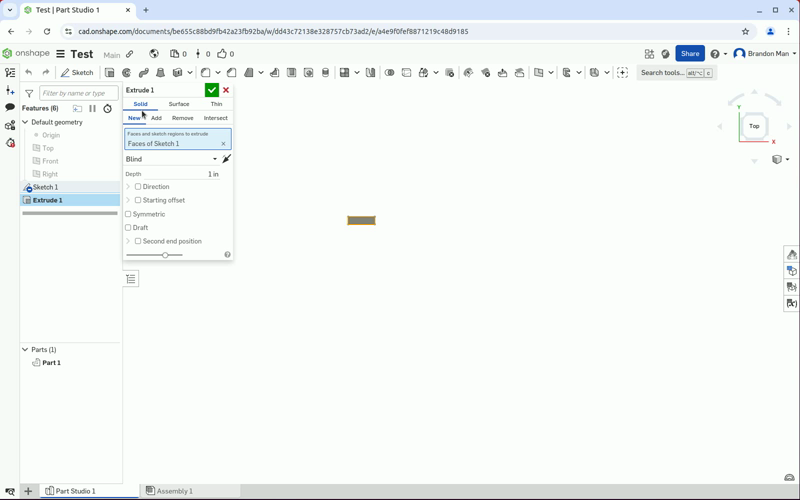
mouse_move(137, 120)
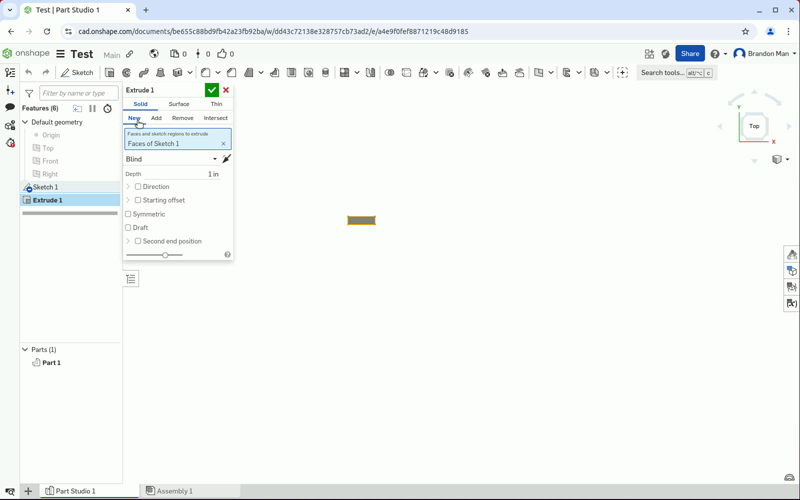
click(137, 120)
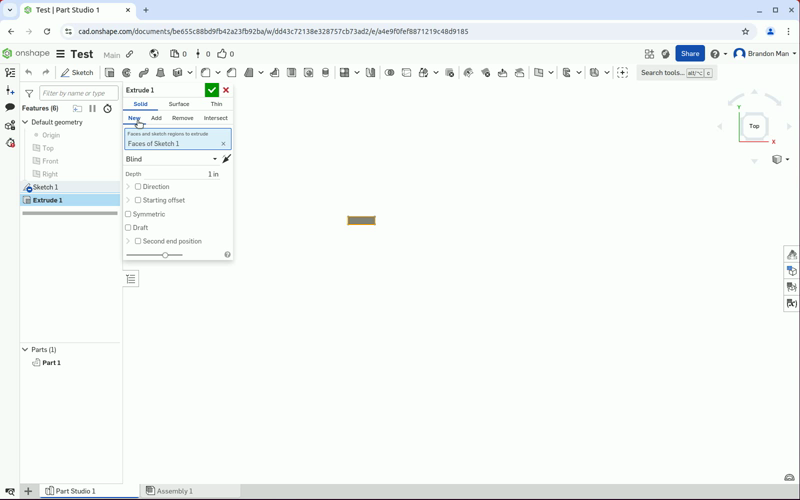
key(tab, 4)
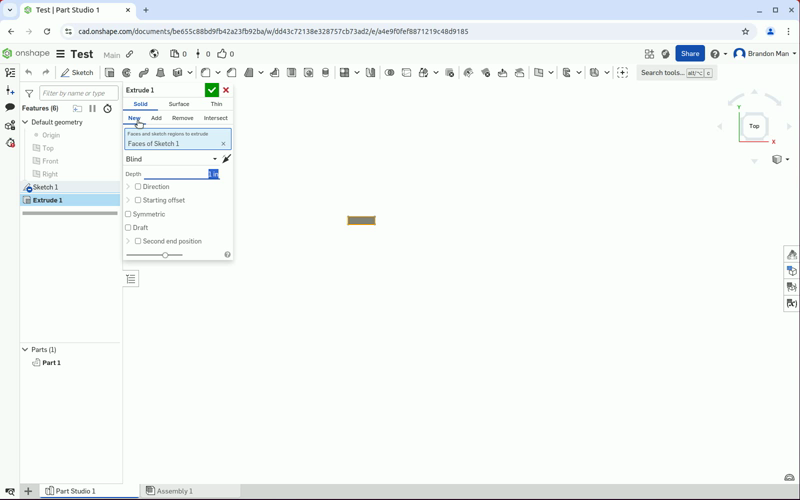
text(5.777)
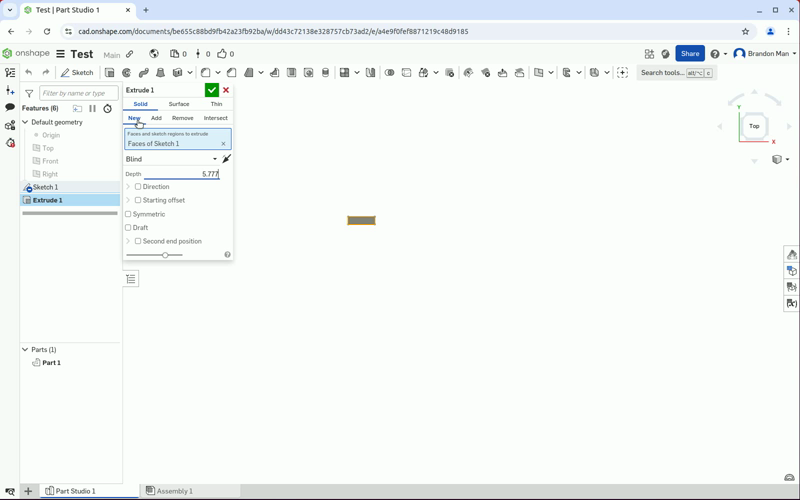
key(enter)
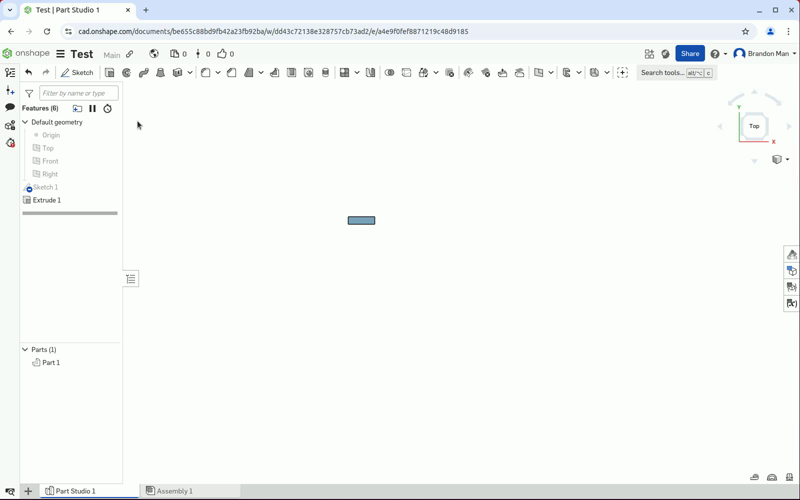
key(shift+h)
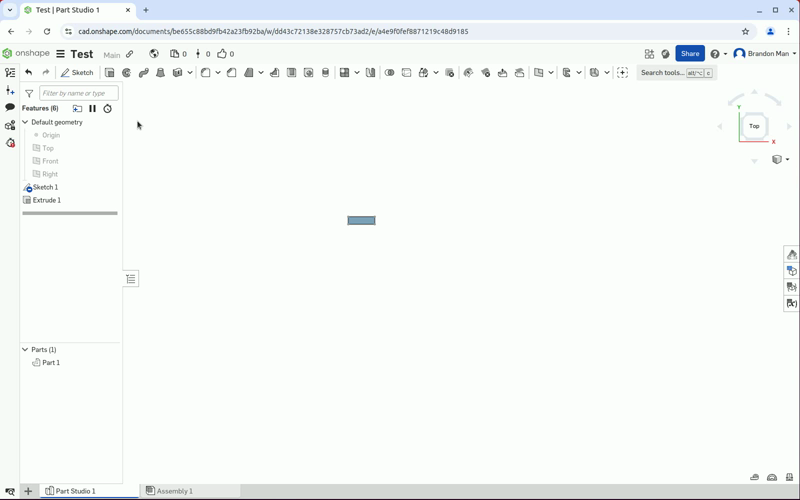
key(shift+h)
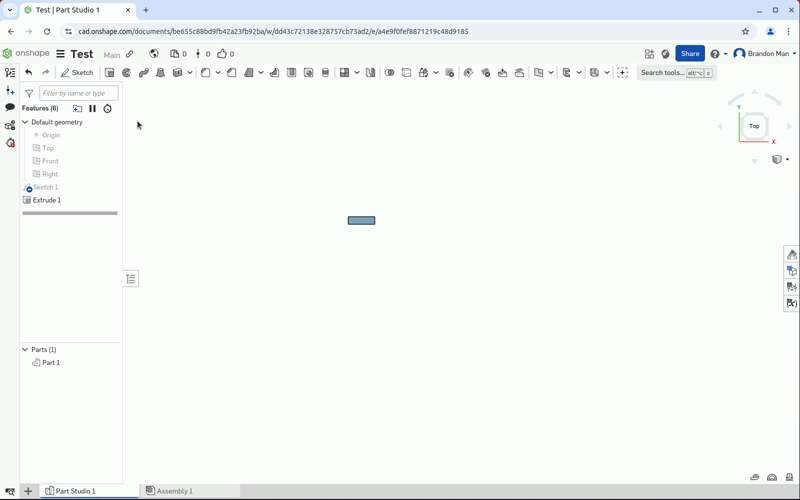
mouse_move(73, 189)
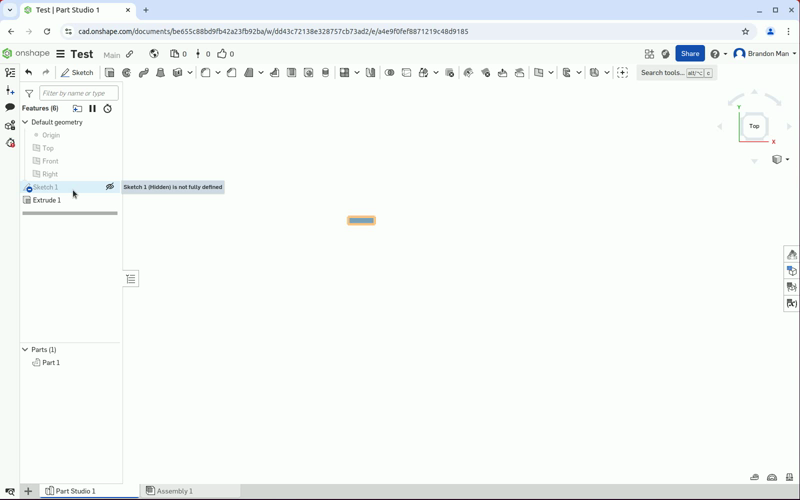
click(73, 189)
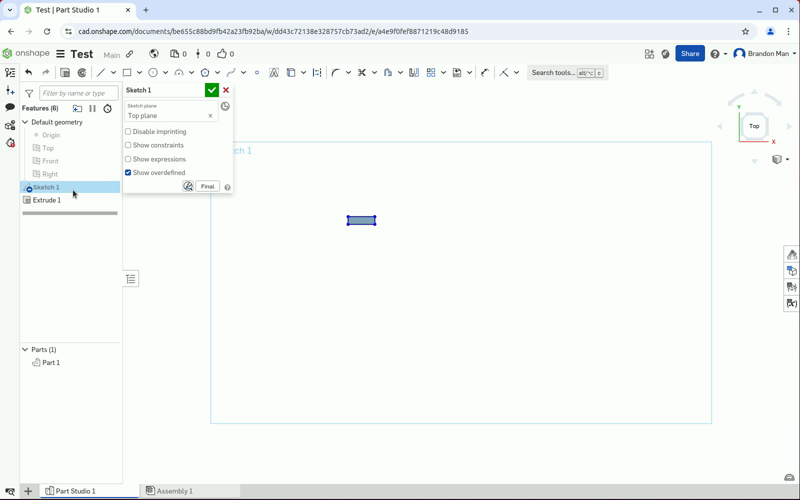
mouse_move(229, 92)
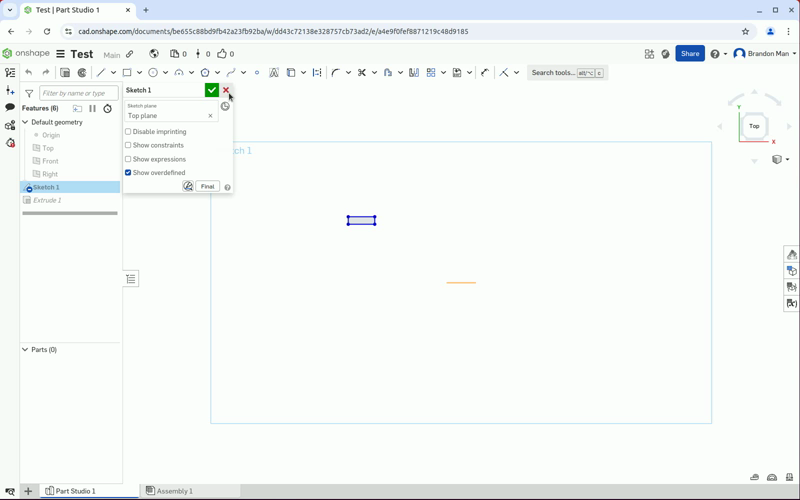
click(229, 92)
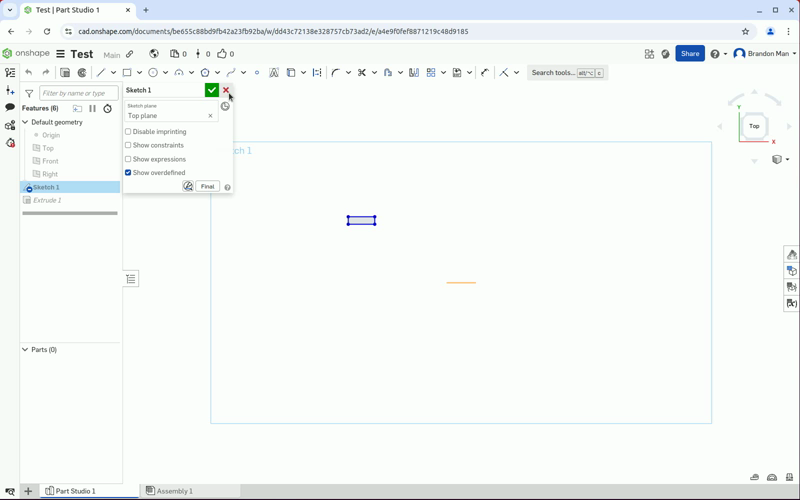
key(shift+s)
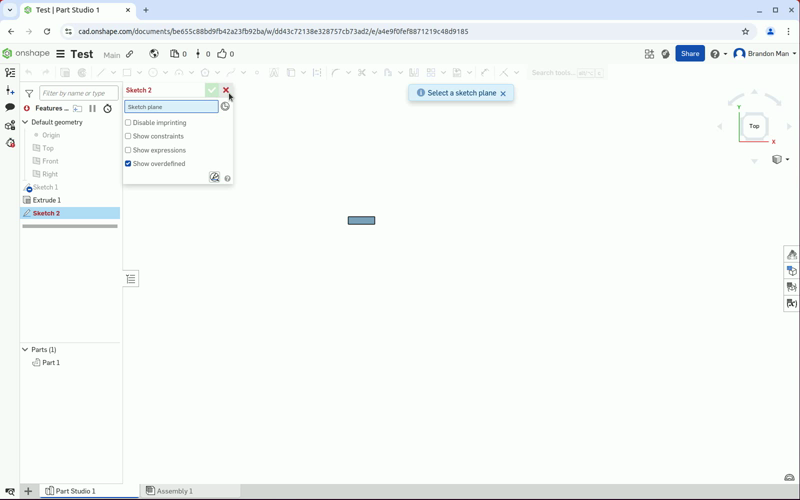
mouse_move(73, 150)
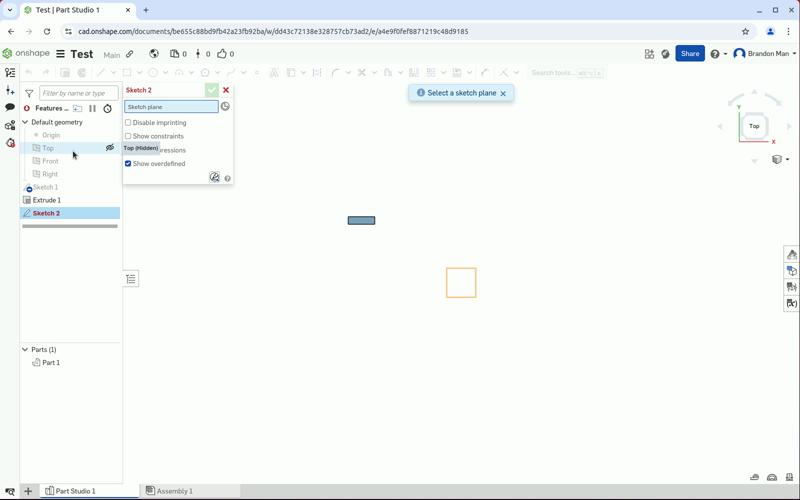
click(73, 150)
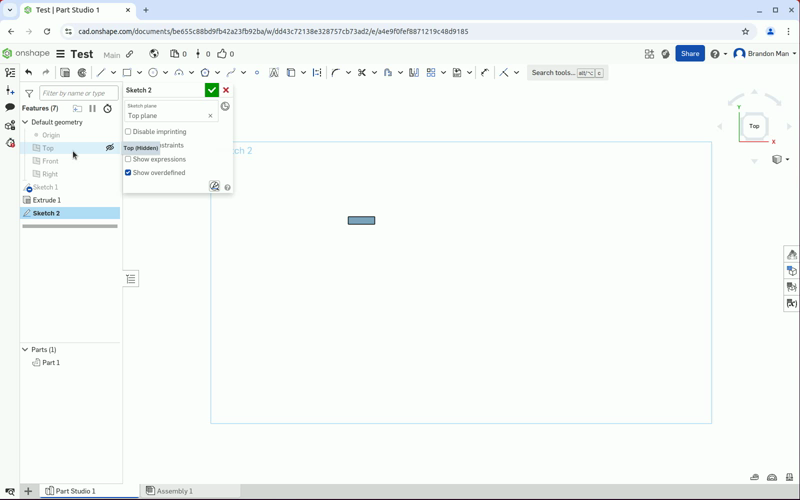
mouse_move(73, 352)
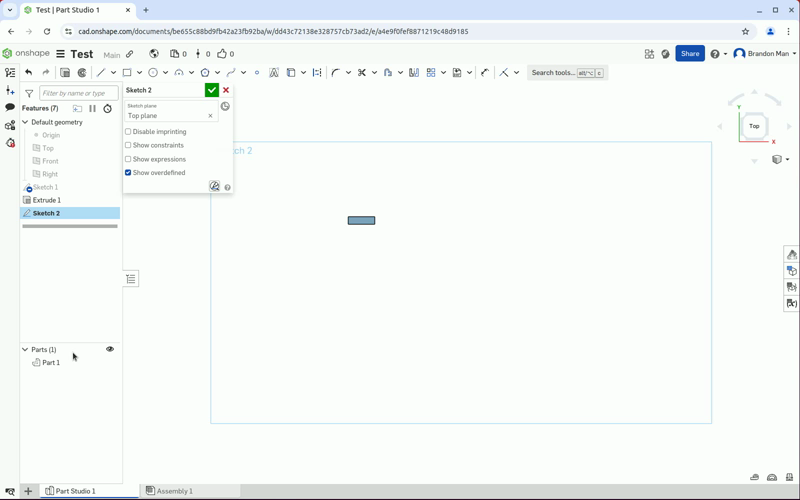
key(y)
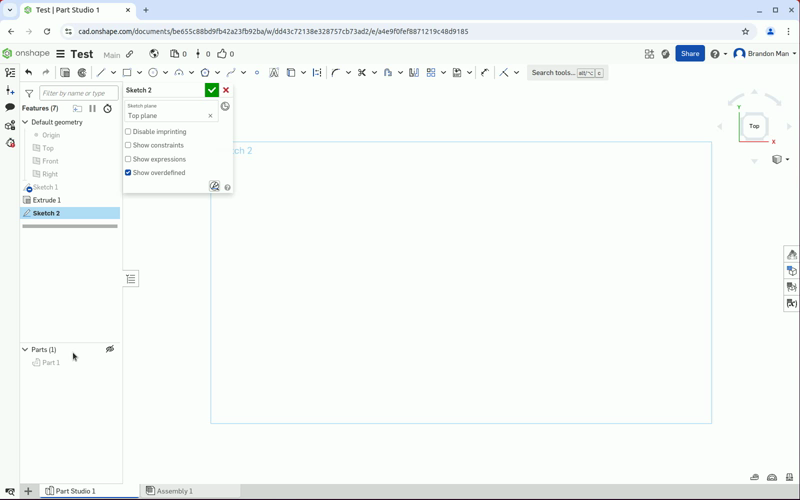
key(l)
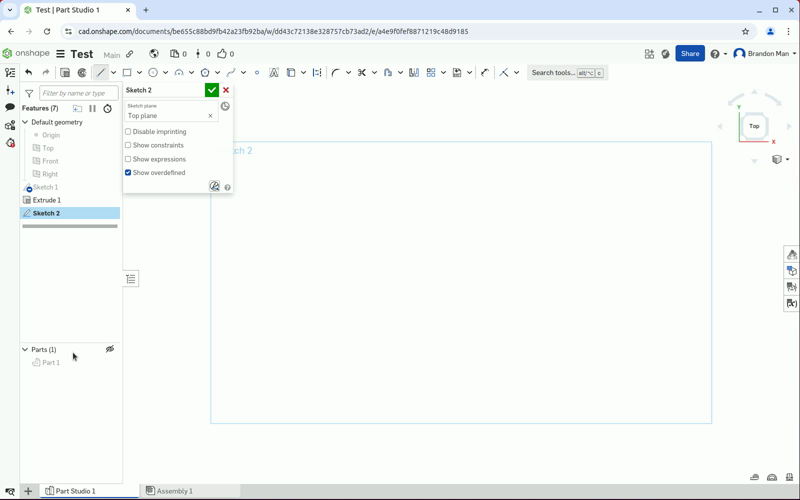
key_down(shift)
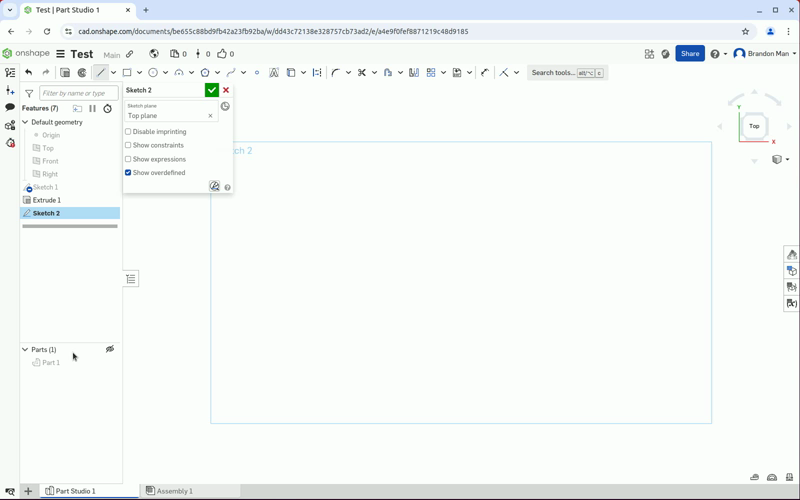
mouse_move(508, 295)
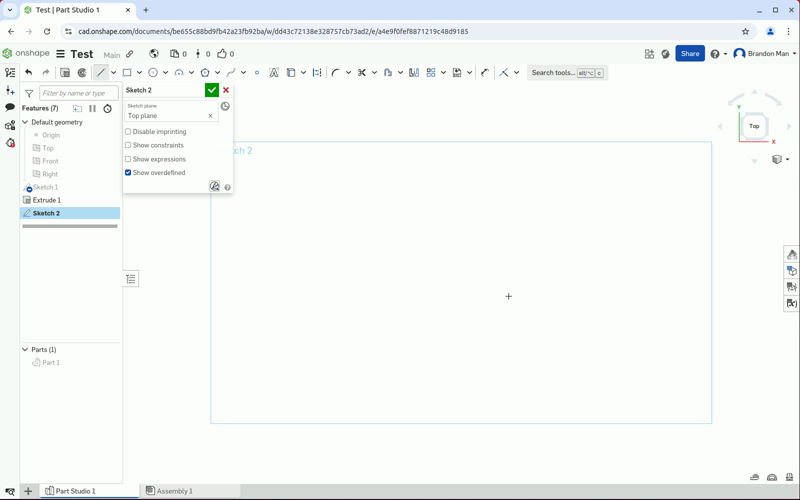
click(508, 295)
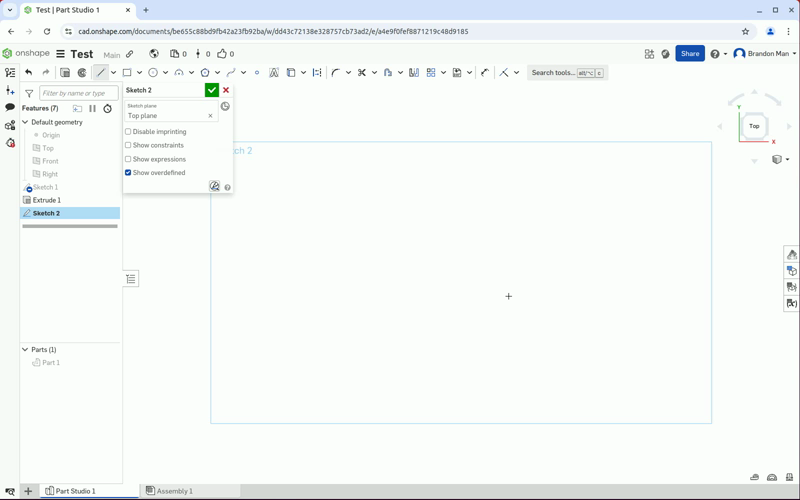
key_up(shift)
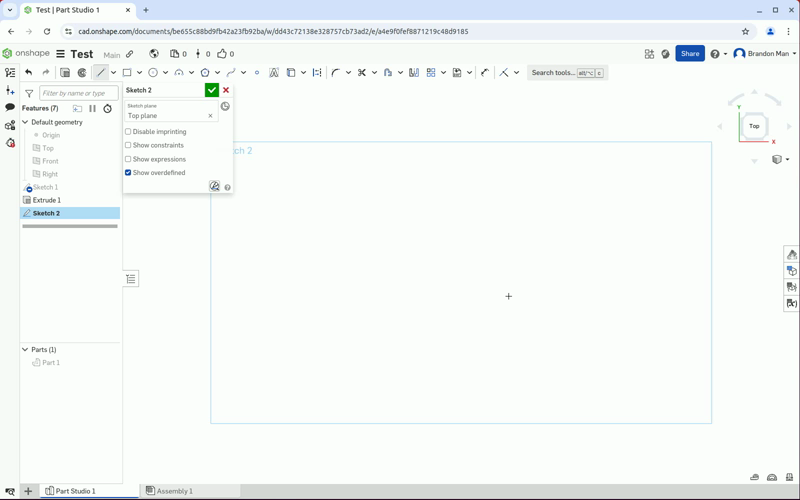
key_down(shift)
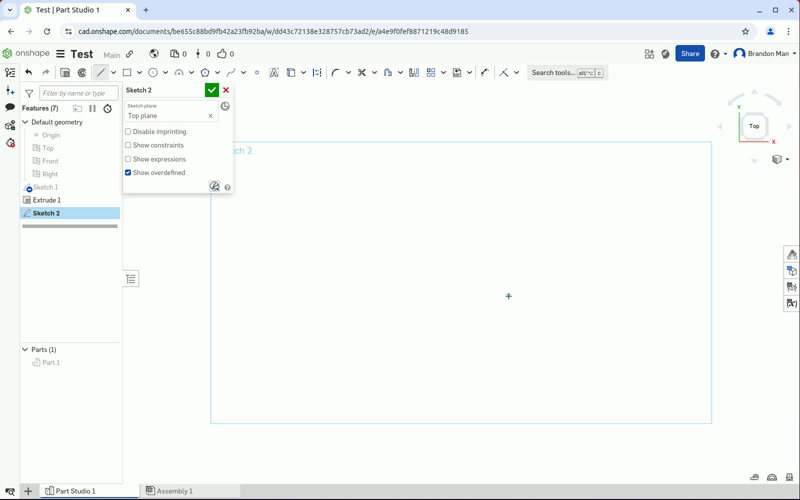
mouse_move(538, 295)
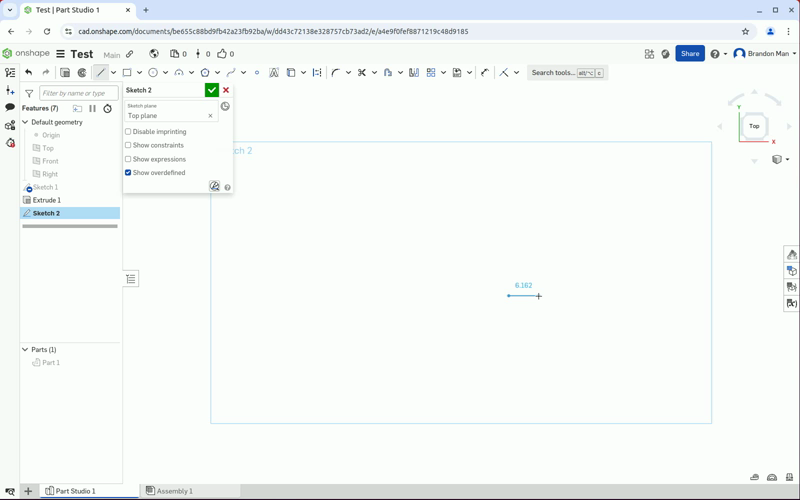
mouse_move(535, 295)
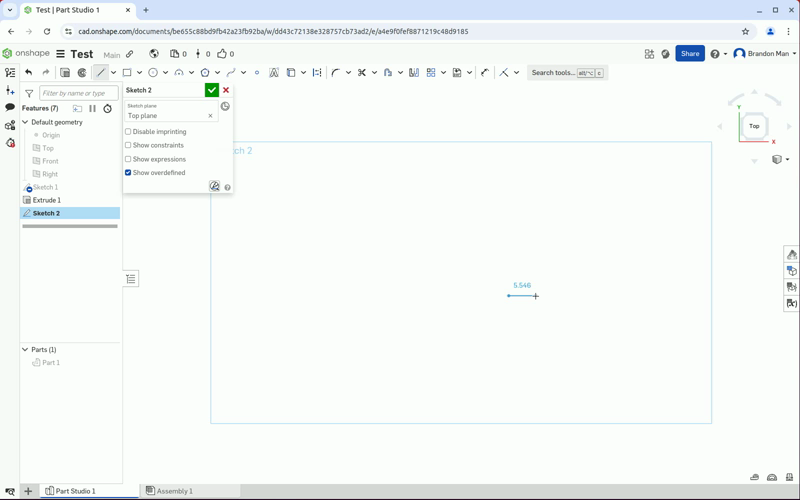
click(535, 295)
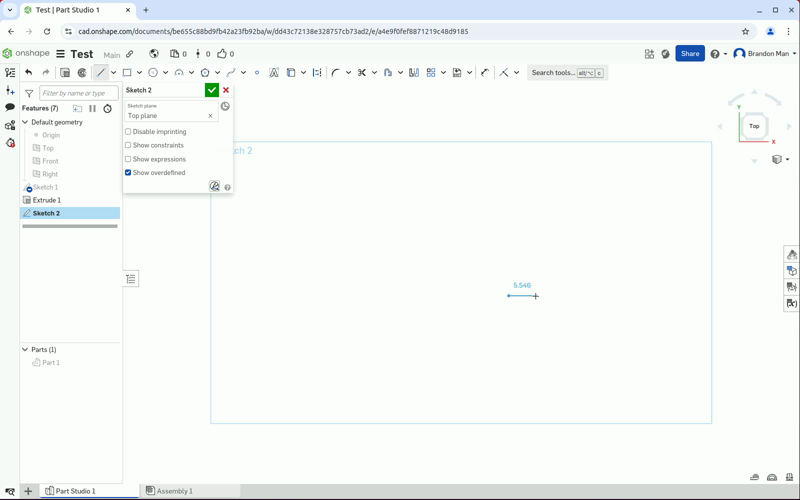
key_up(shift)
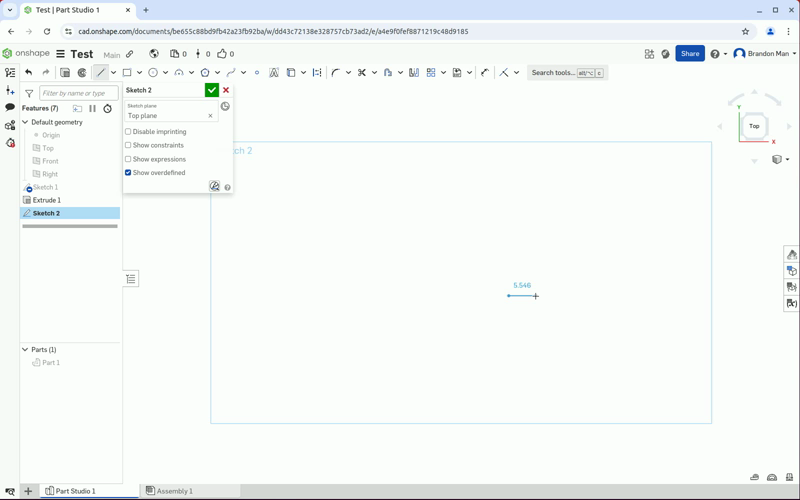
key_down(shift)
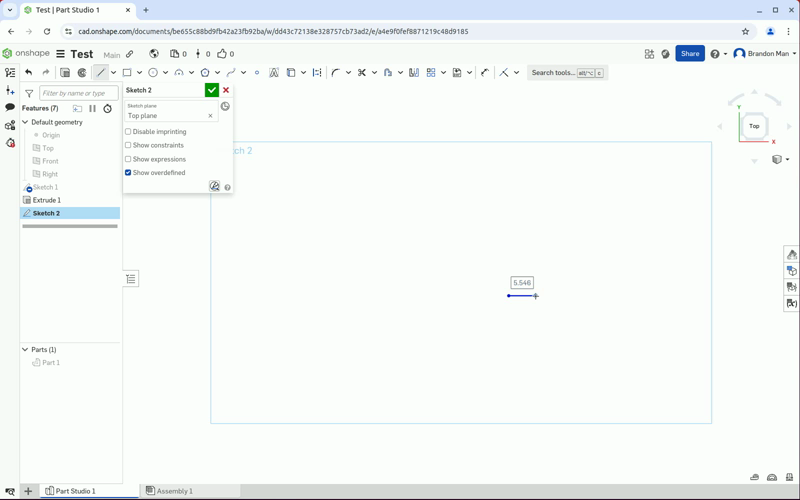
mouse_move(565, 295)
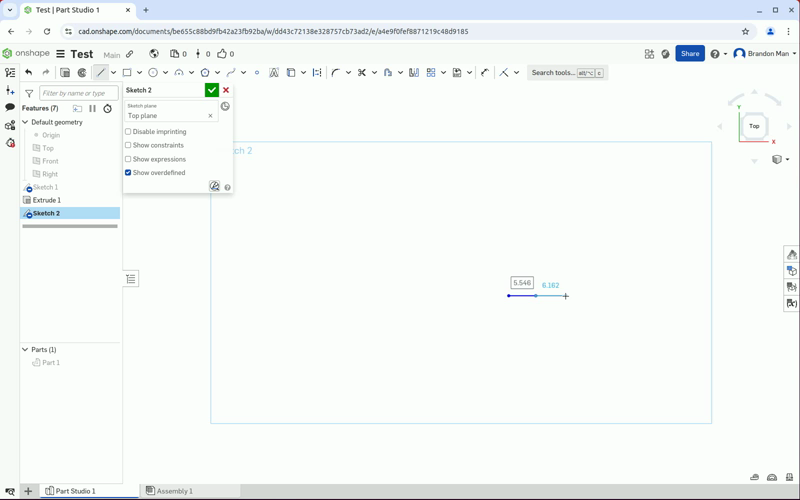
mouse_move(535, 281)
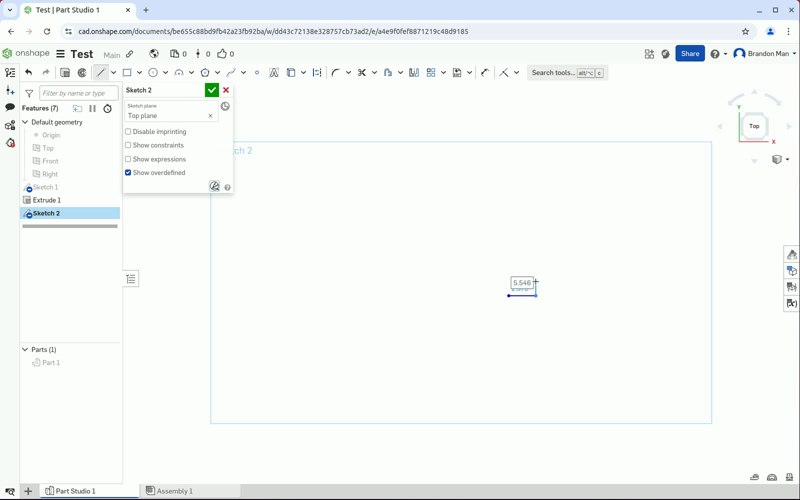
click(535, 281)
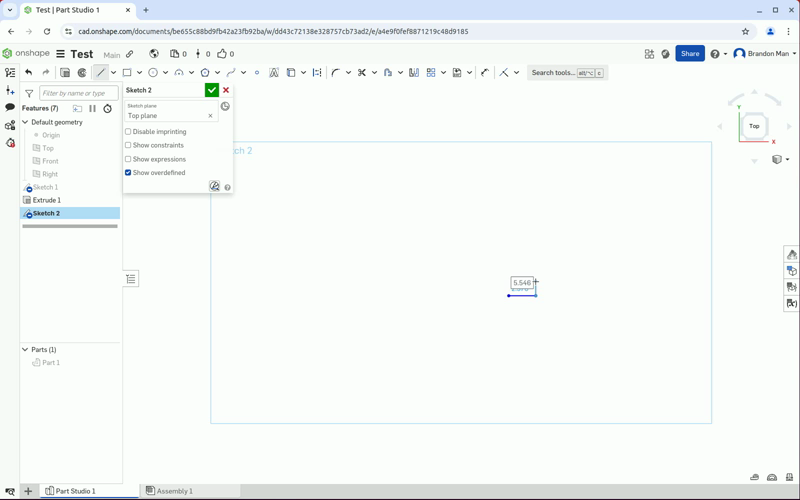
key_up(shift)
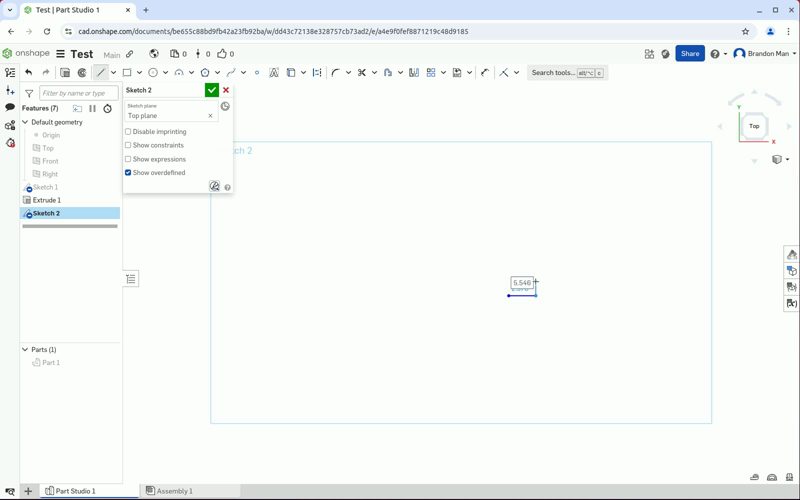
key_down(shift)
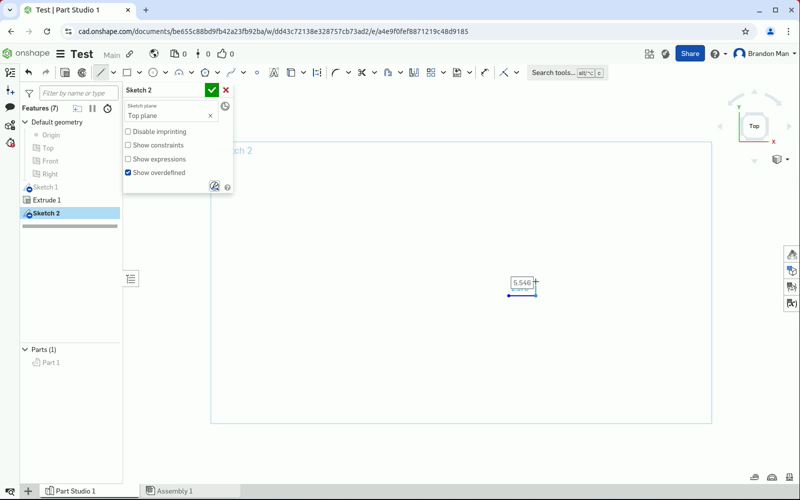
mouse_move(565, 281)
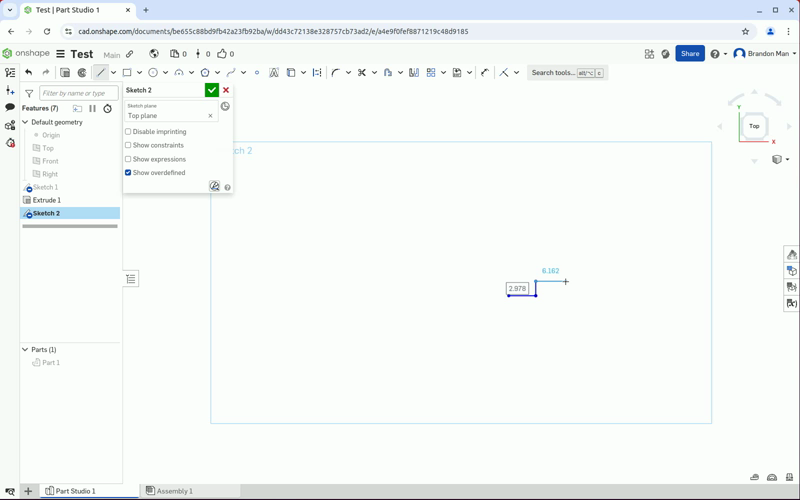
mouse_move(508, 281)
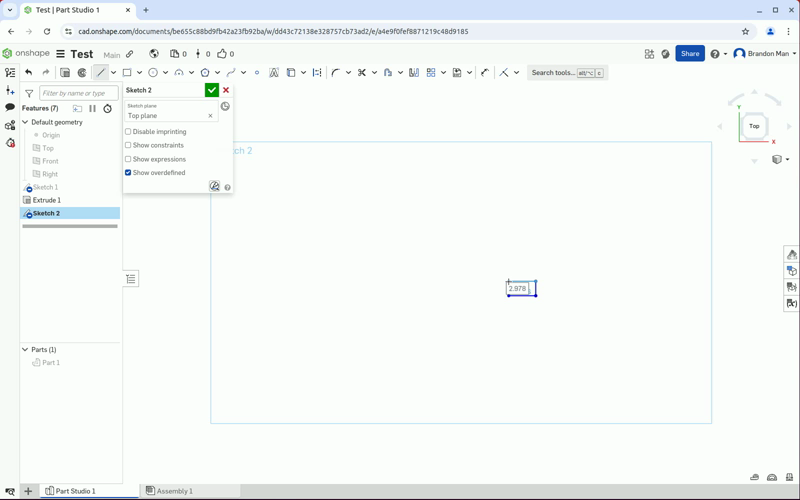
click(508, 281)
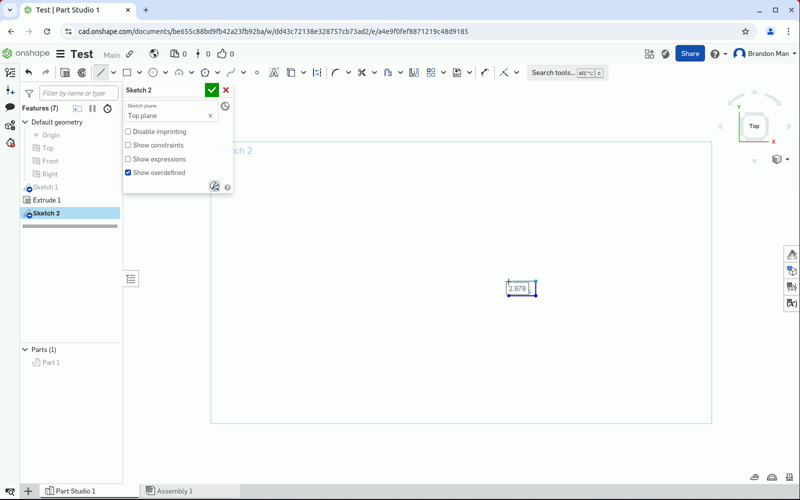
key_up(shift)
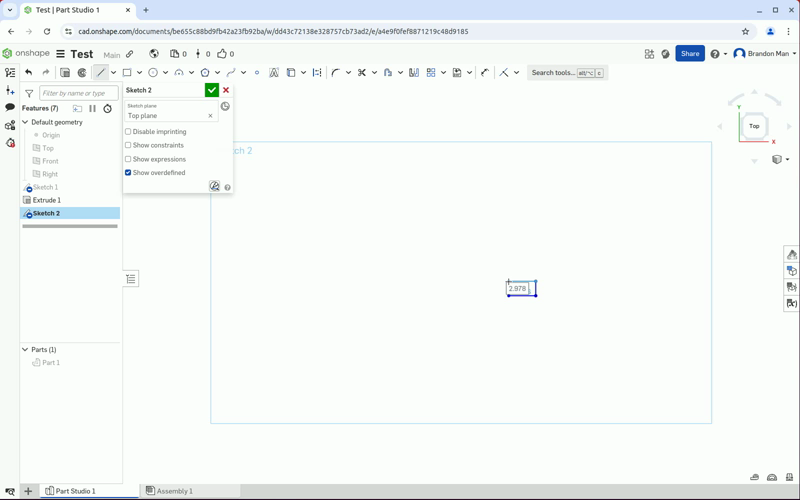
mouse_move(538, 281)
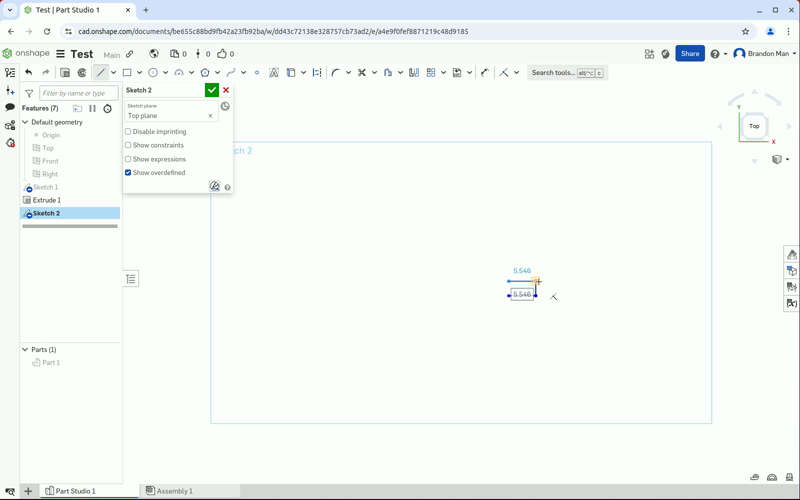
key_down(shift)
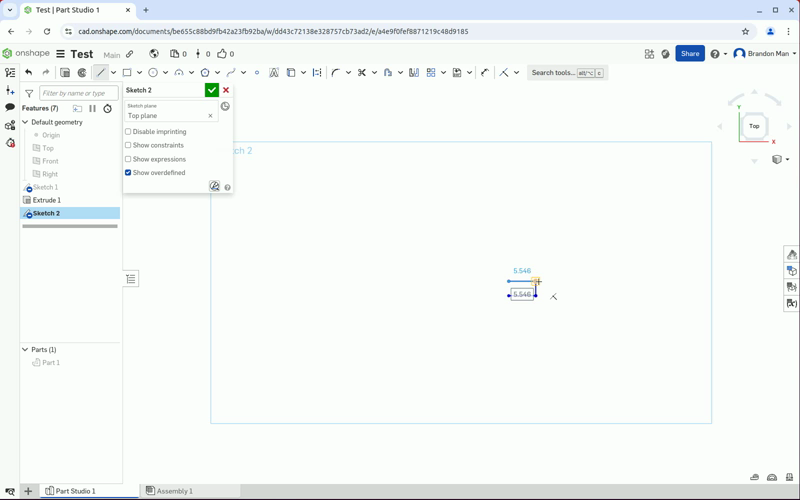
mouse_move(508, 295)
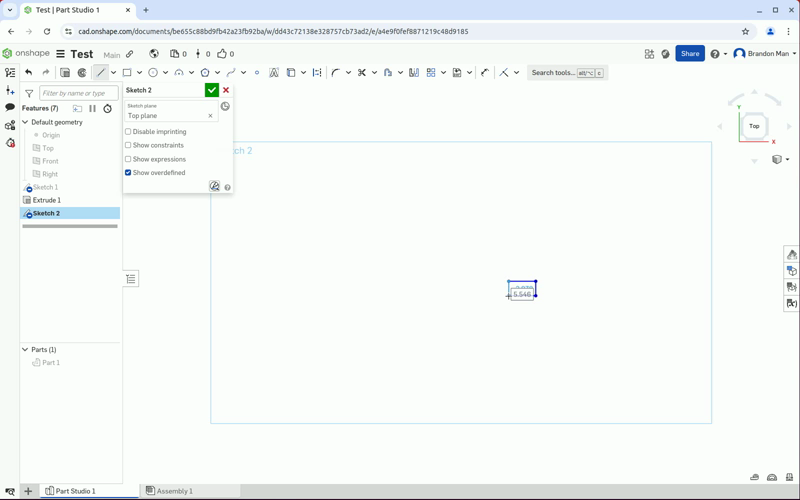
key_up(shift)
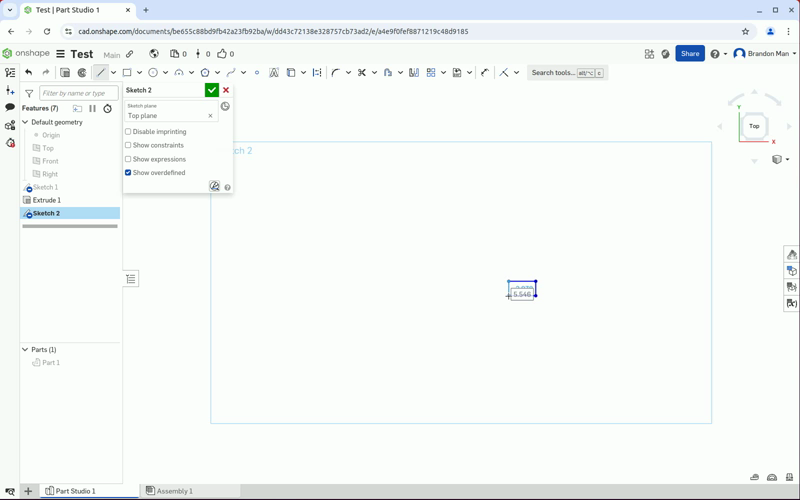
click(508, 295)
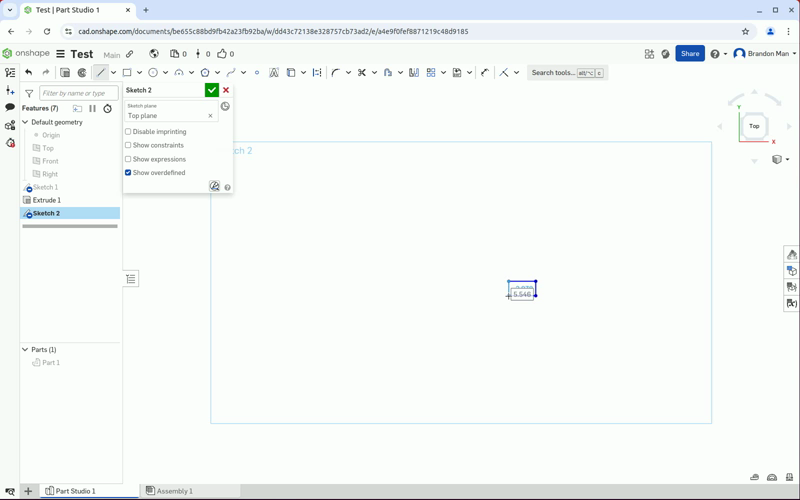
key(esc)
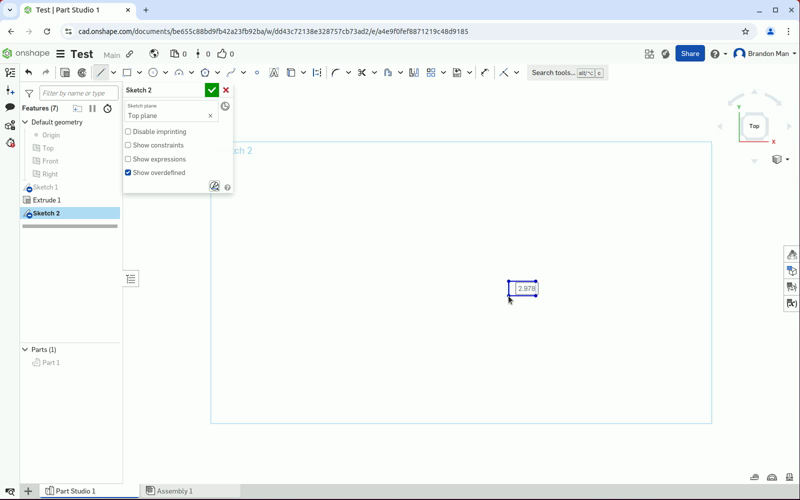
mouse_move(518, 293)
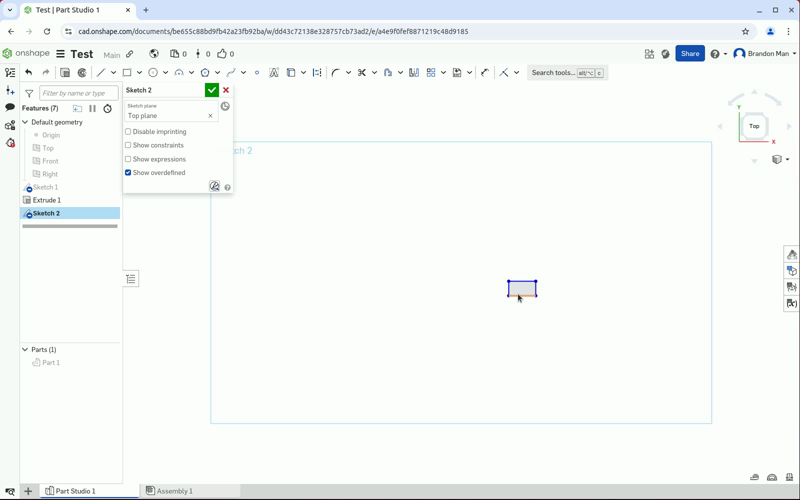
scroll(6)
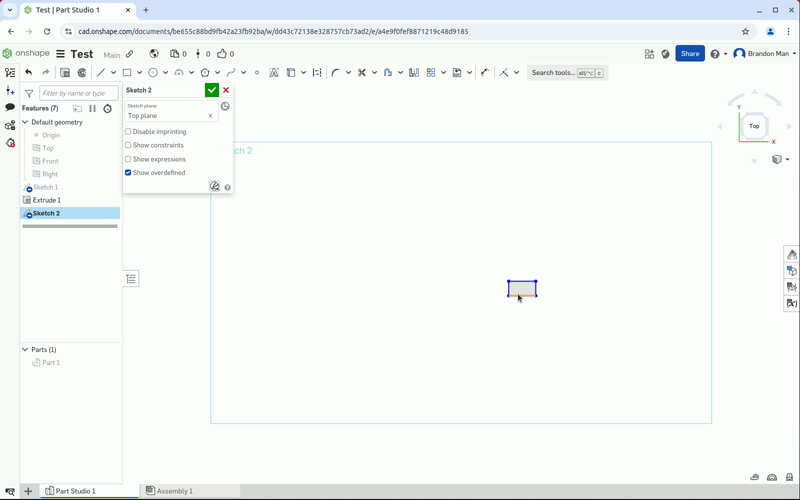
scroll(6)
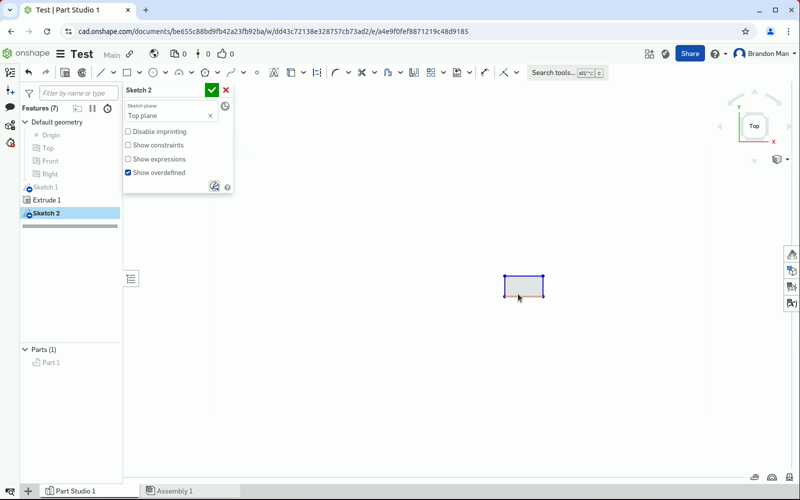
scroll(6)
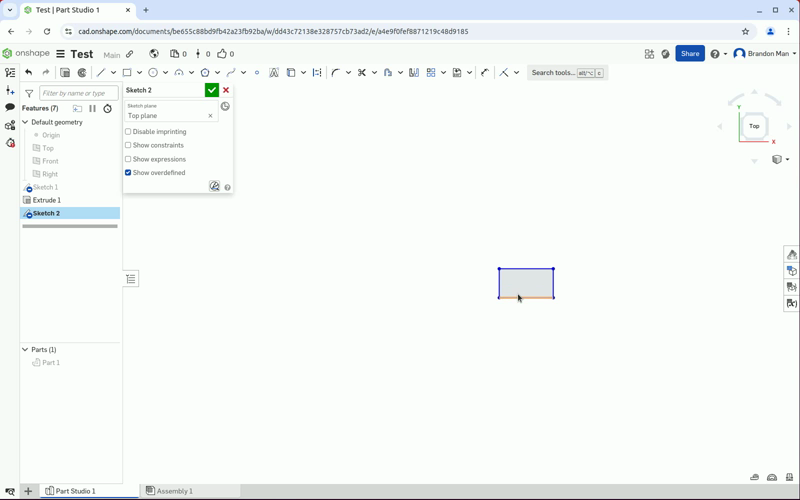
scroll(6)
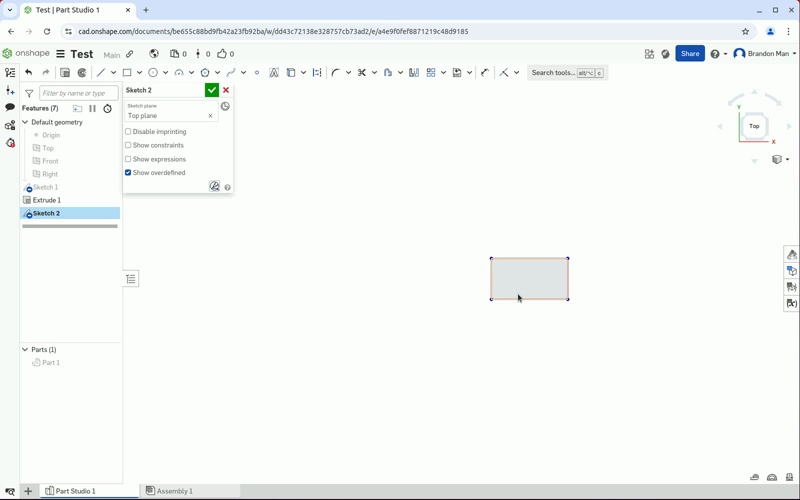
scroll(6)
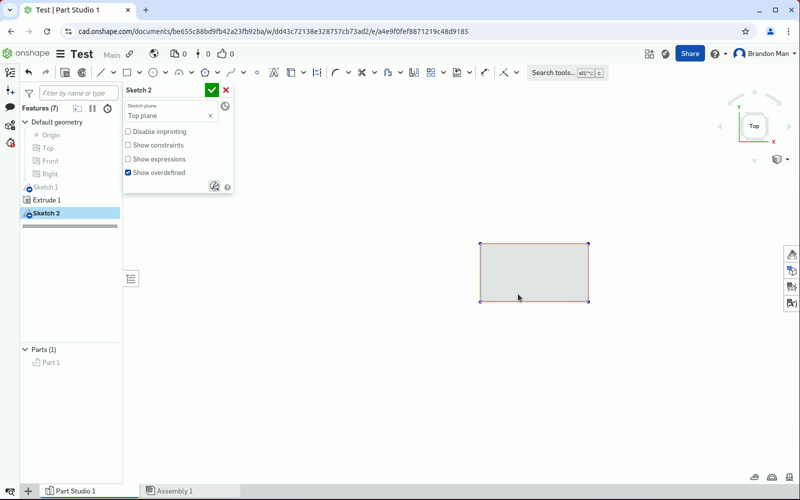
scroll(6)
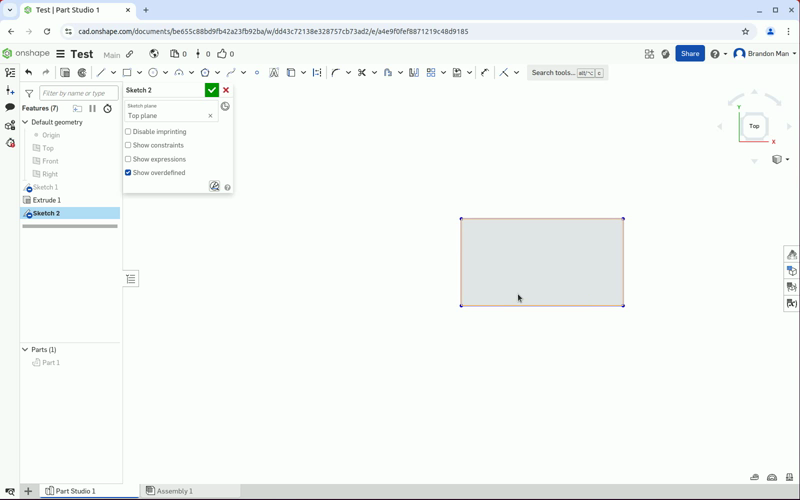
scroll(6)
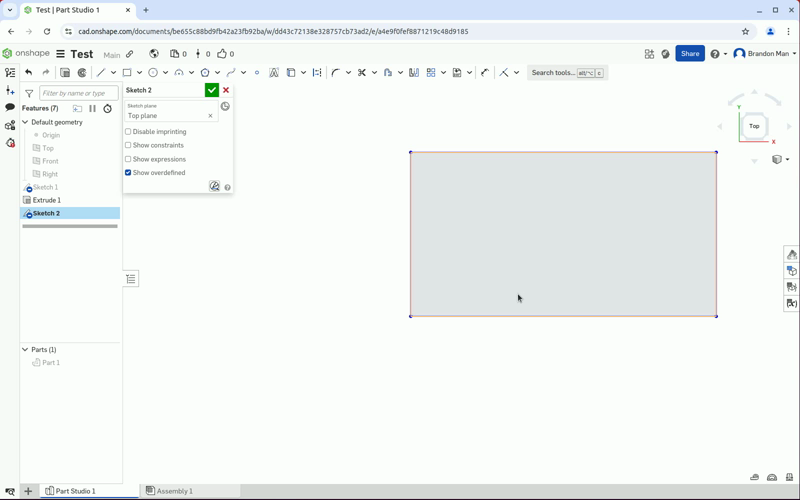
click(518, 293)
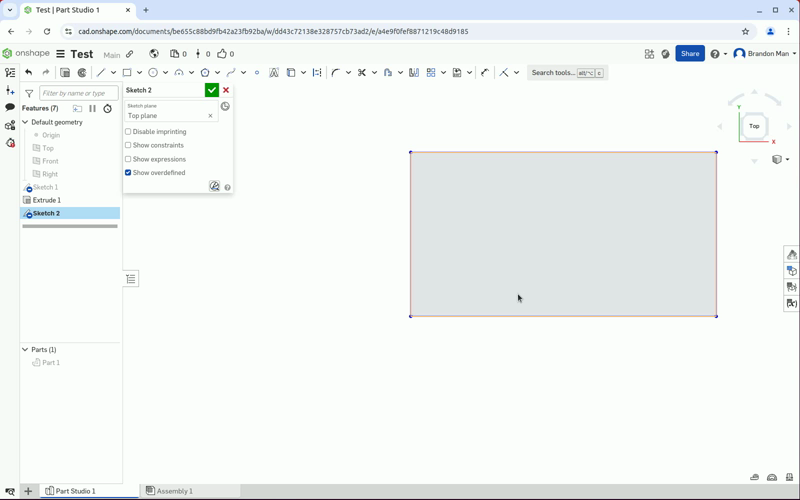
scroll(-6)
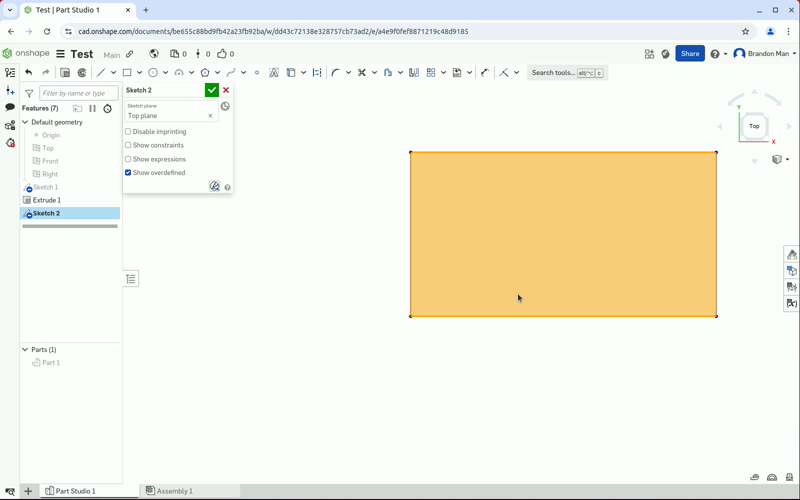
scroll(-6)
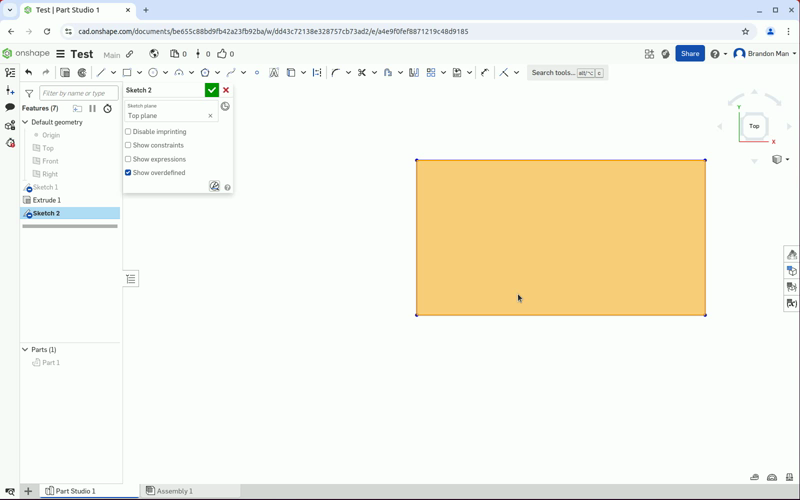
scroll(-6)
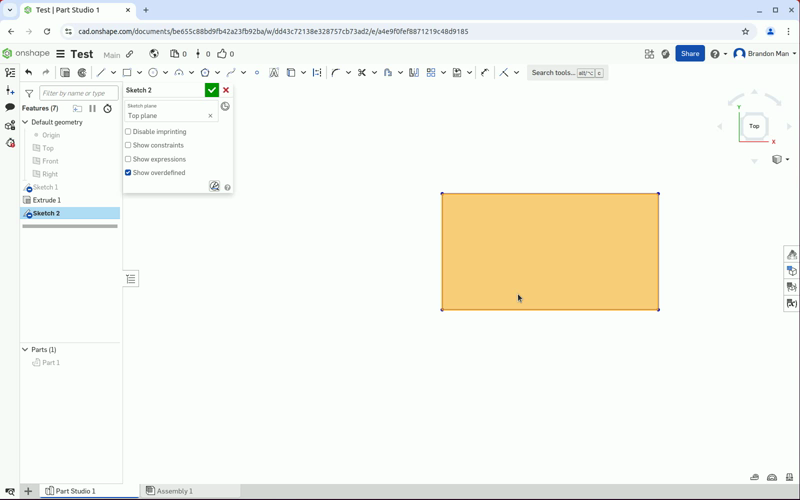
scroll(-6)
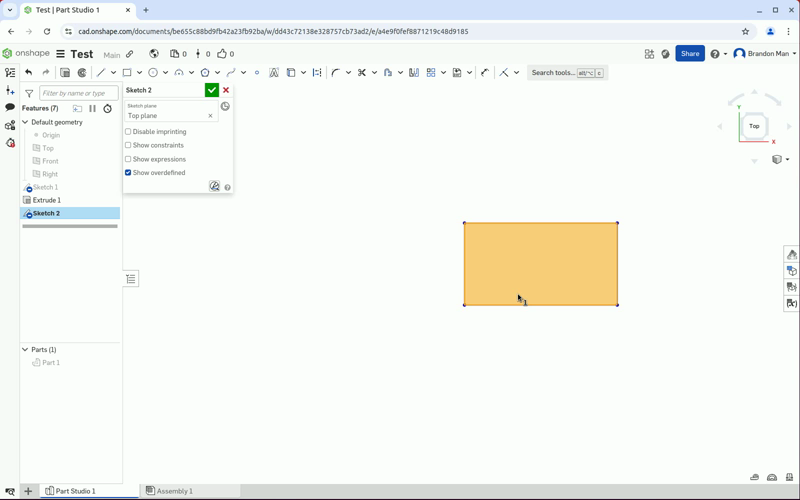
scroll(-6)
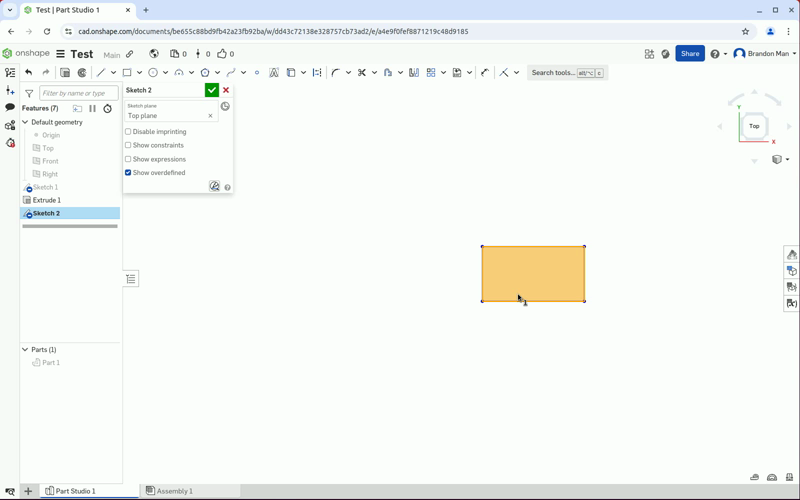
scroll(-6)
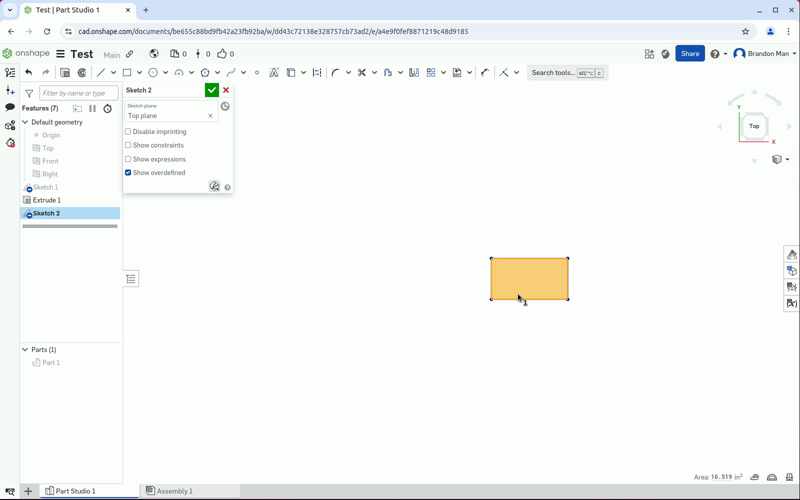
scroll(-6)
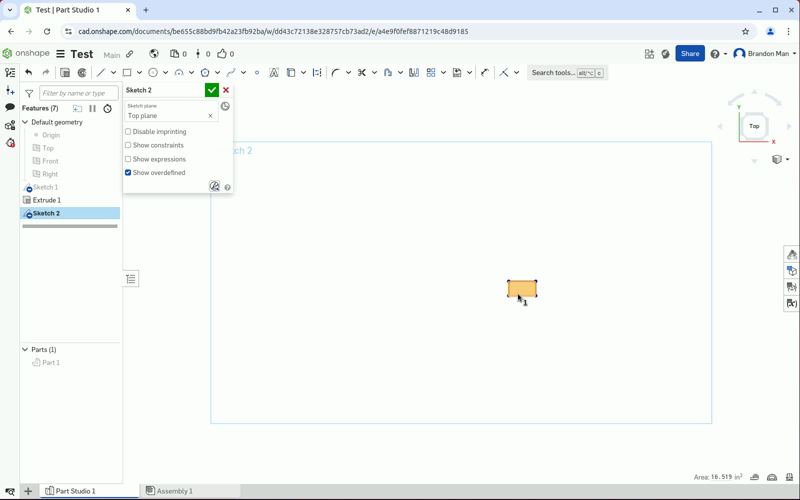
mouse_move(73, 352)
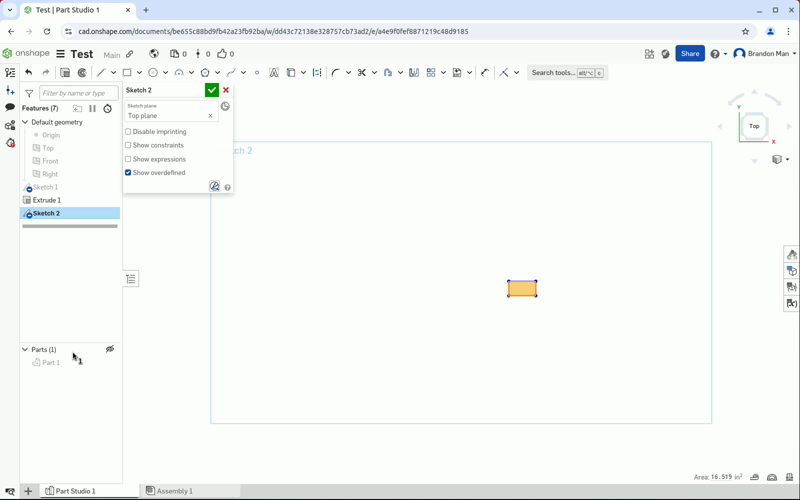
key(shift+y)
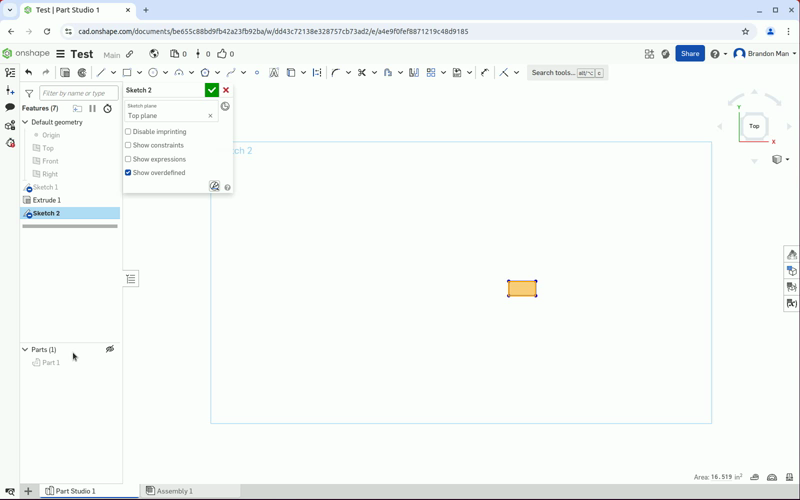
key(shift+e)
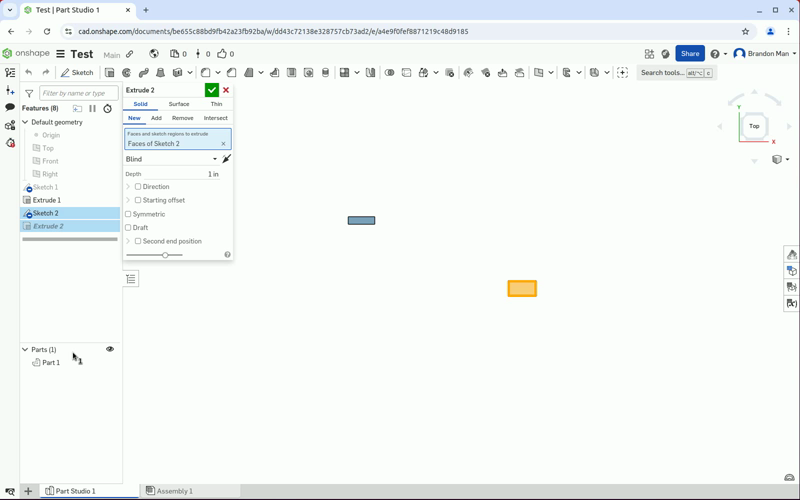
mouse_move(143, 106)
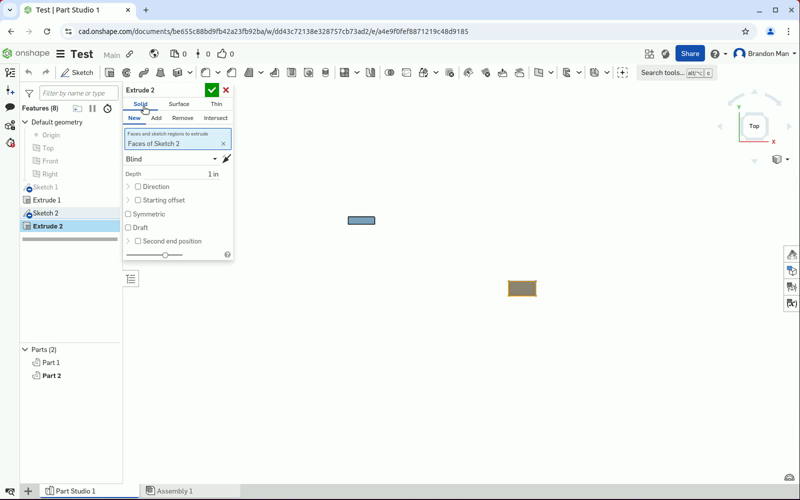
click(143, 106)
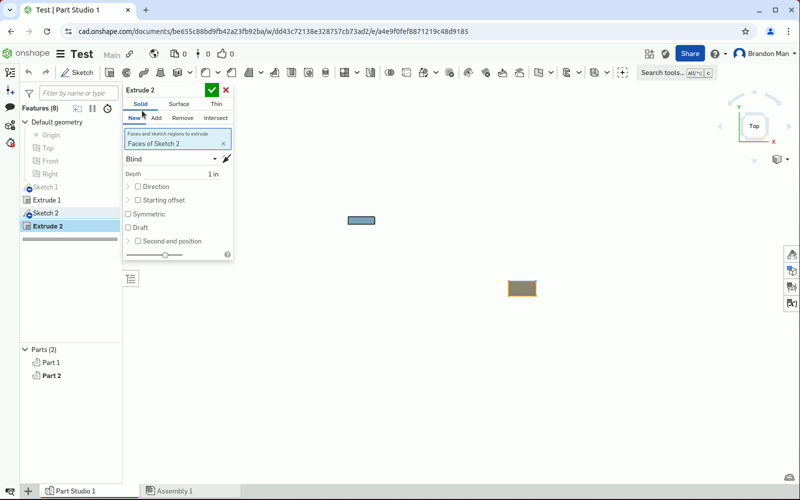
mouse_move(137, 120)
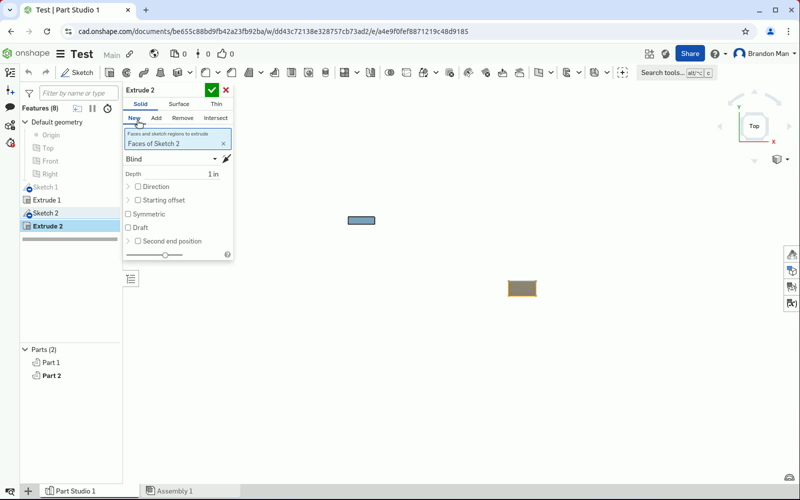
click(137, 120)
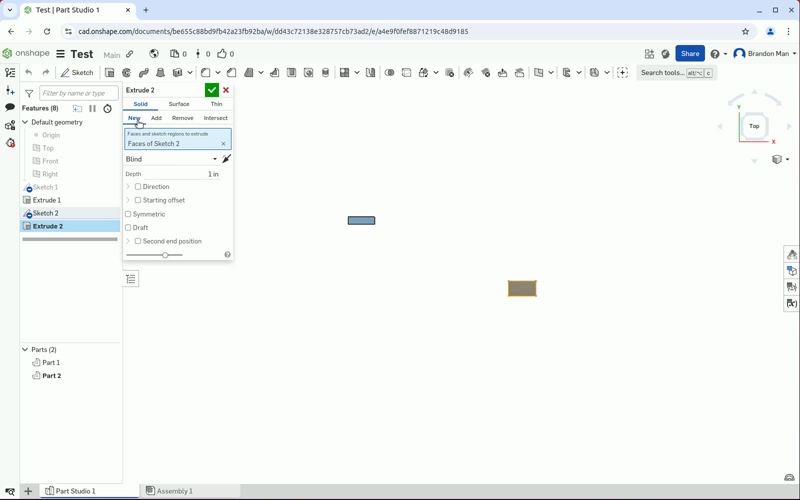
key(tab, 4)
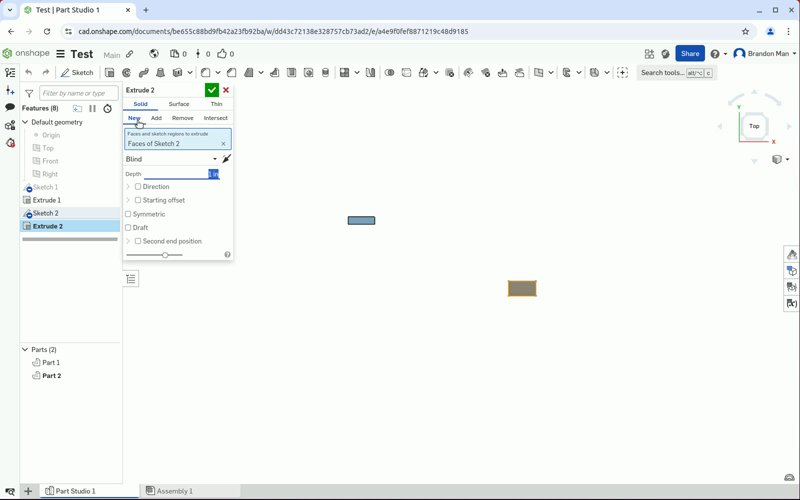
text(5.777)
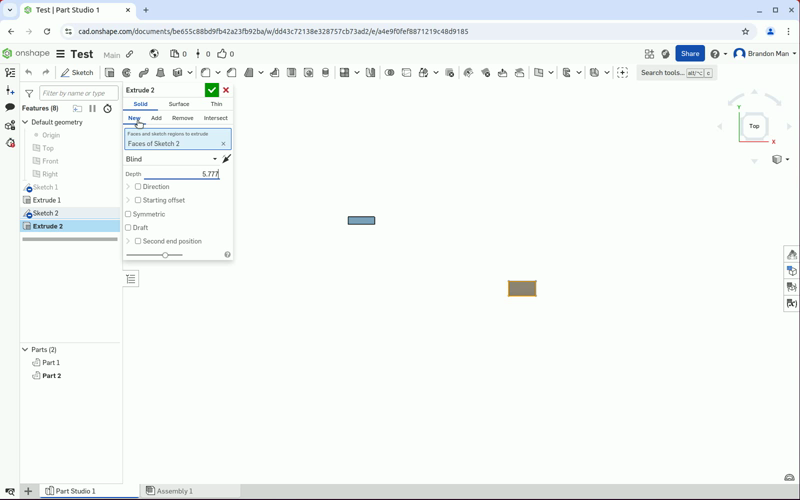
key(enter)
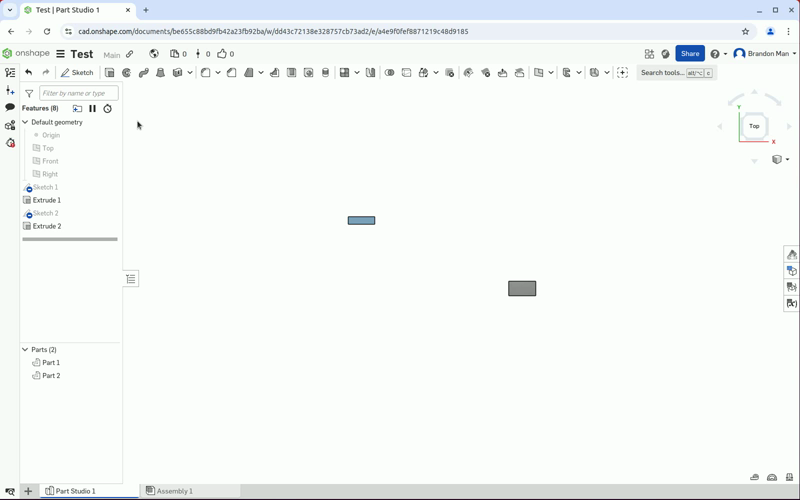
key(shift+h)
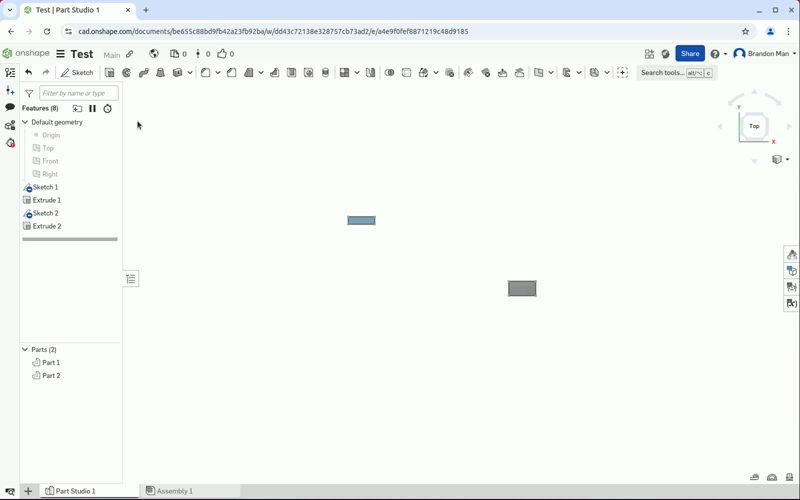
key(shift+h)
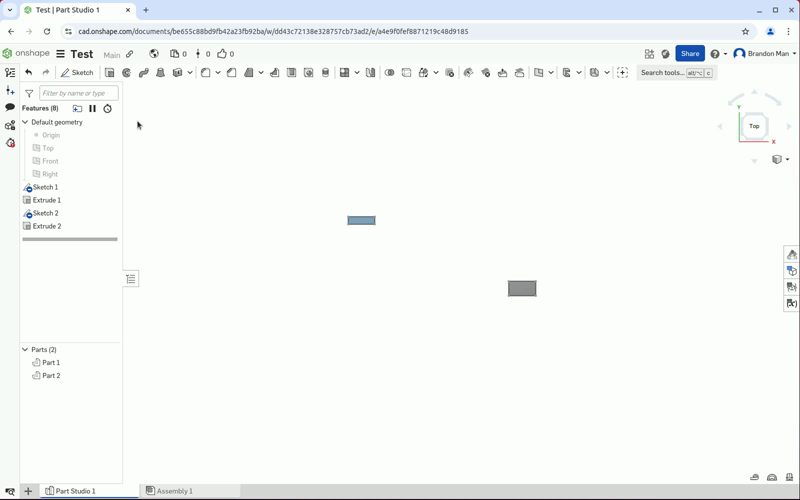
key(shift+7)
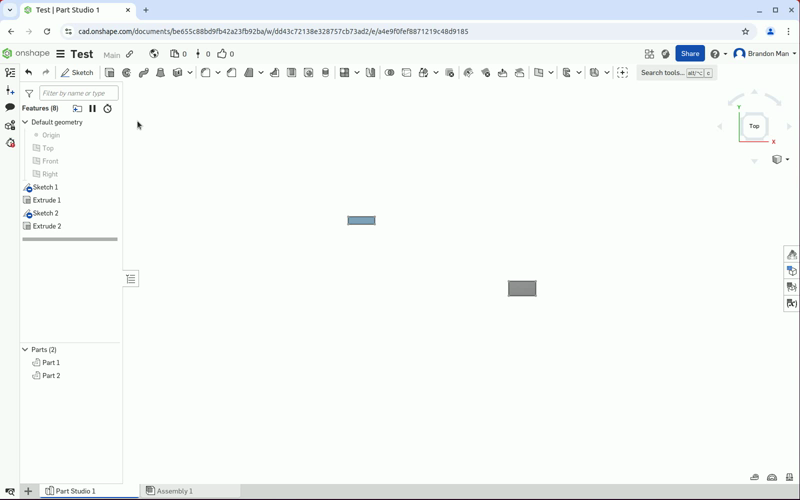
key(up, 3)
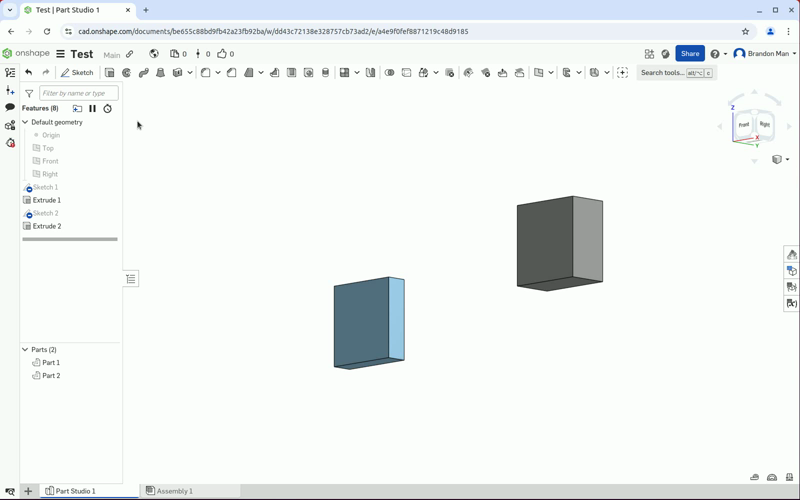
key(left, 3)
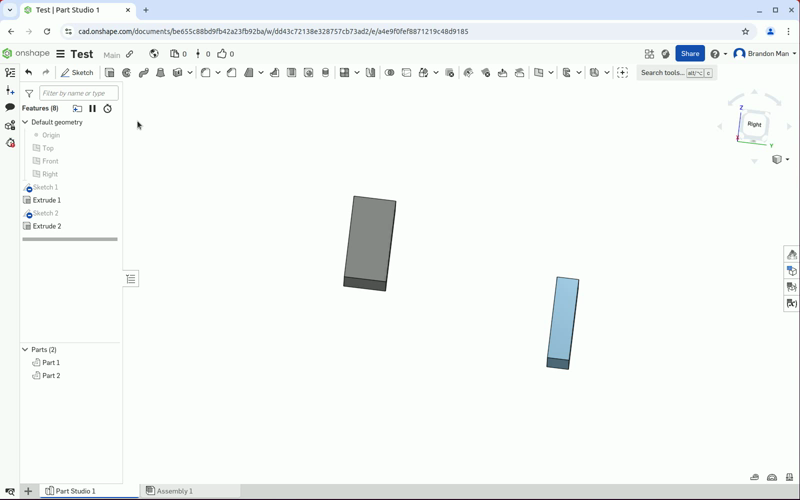
key(right, 3)
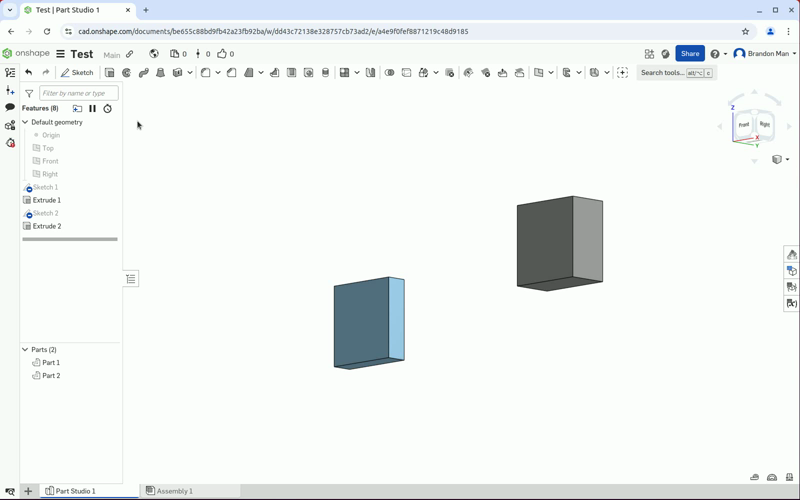
key(down, 3)
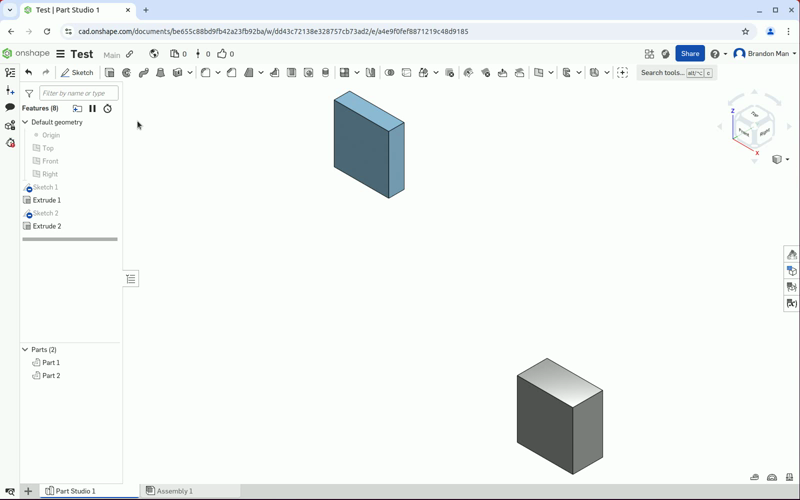
mouse_move(73, 189)
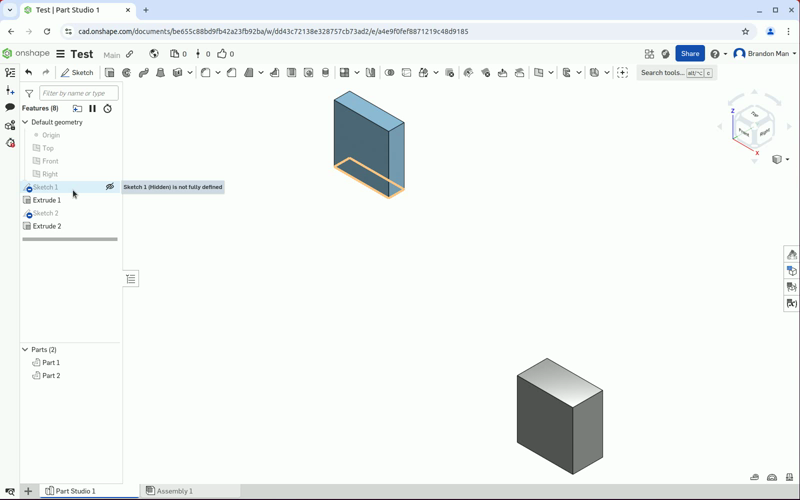
click(73, 189)